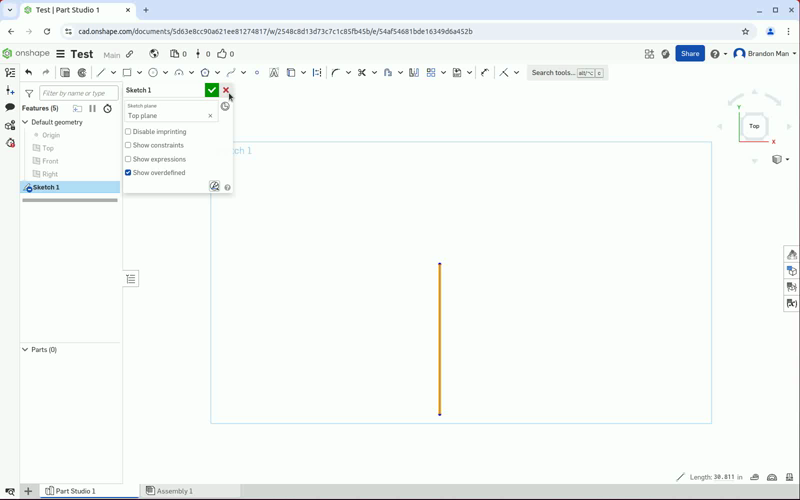
key(shift+h)
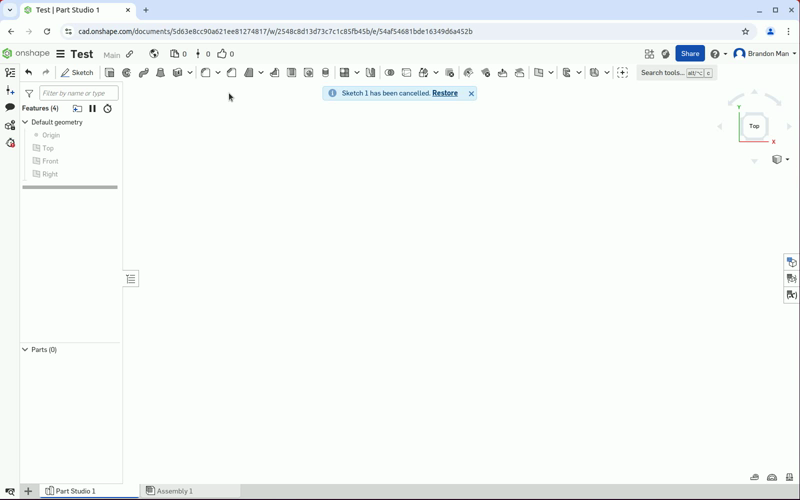
mouse_move(73, 352)
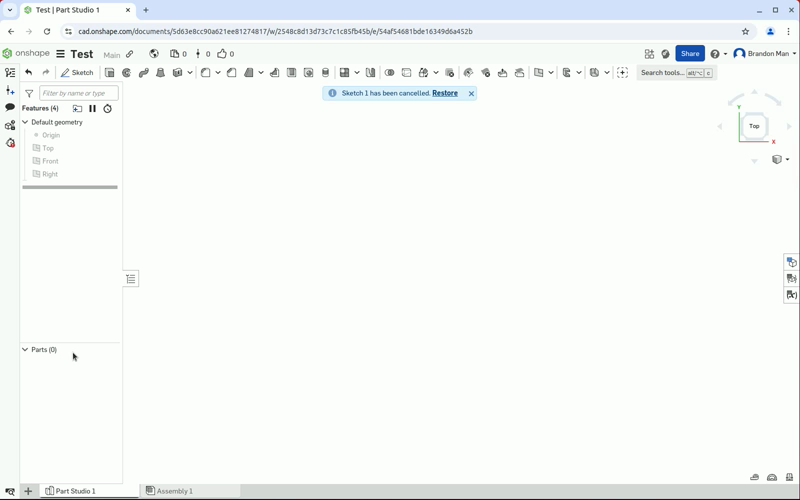
key(y)
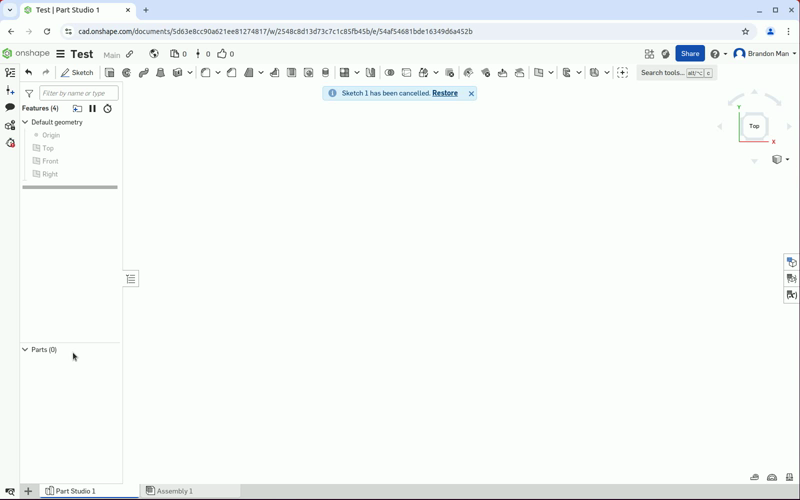
key(shift+p)
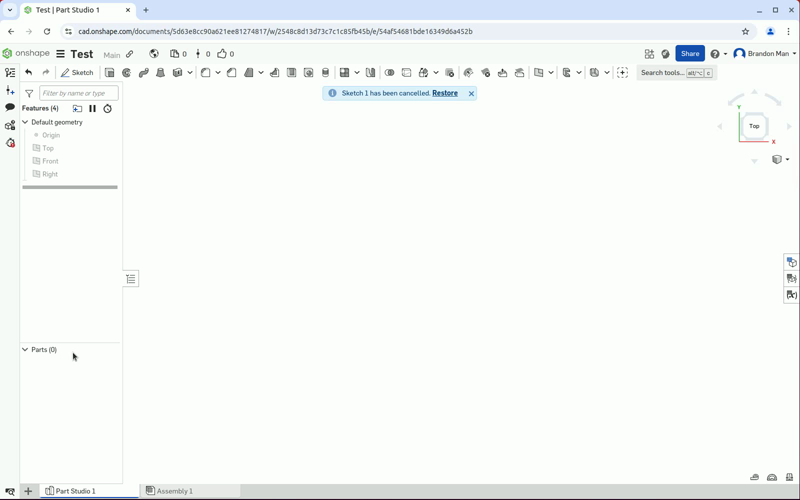
key(space)
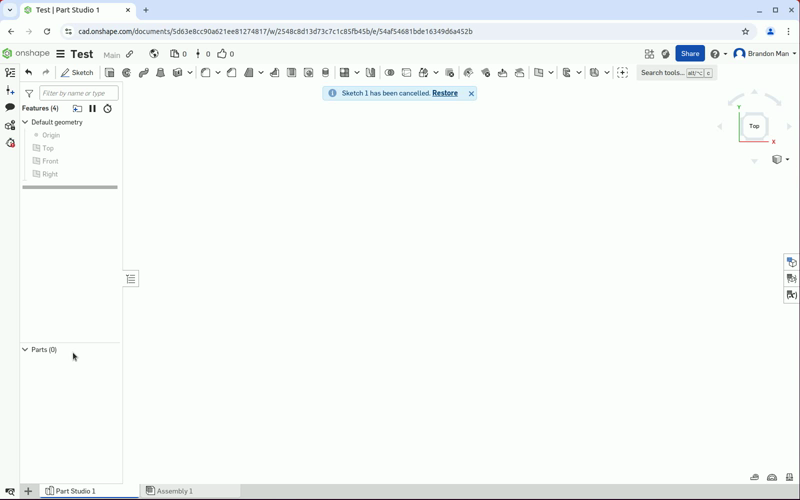
key_down(shift)
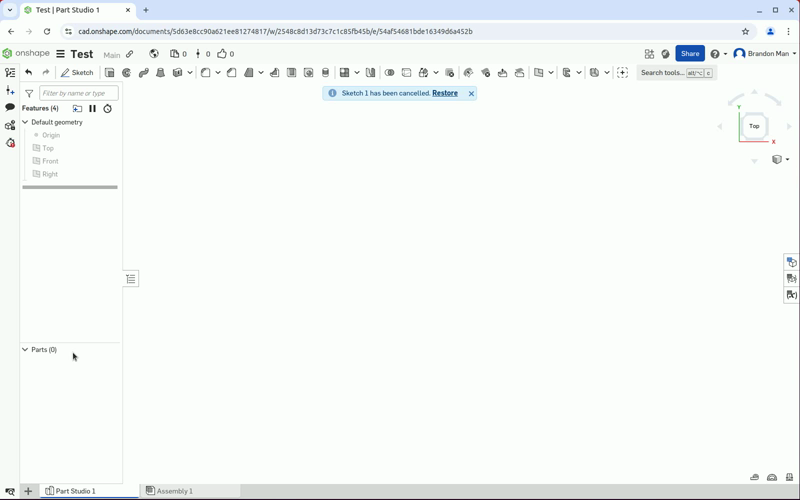
key(up)
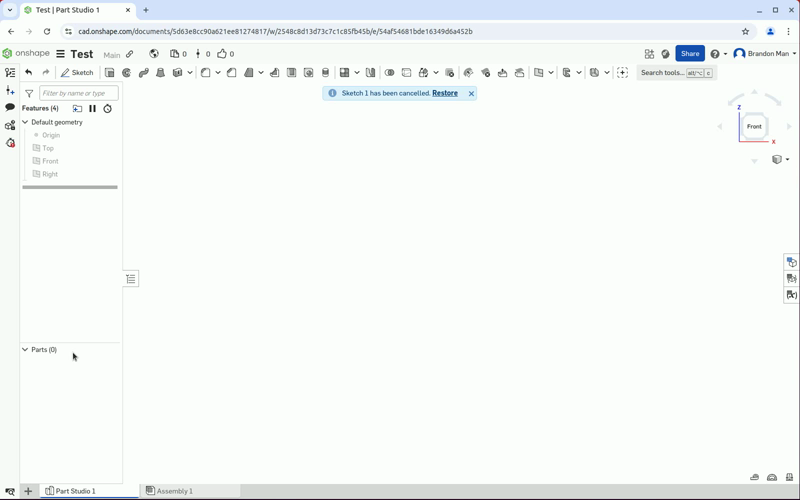
key_up(shift)
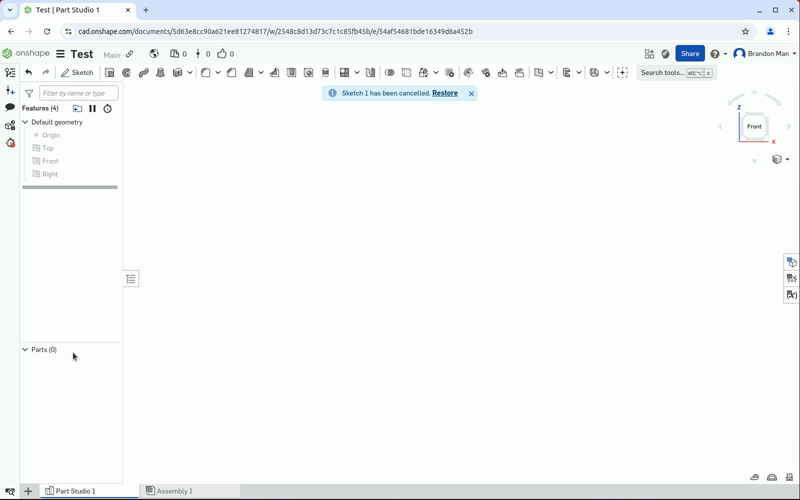
mouse_move(73, 352)
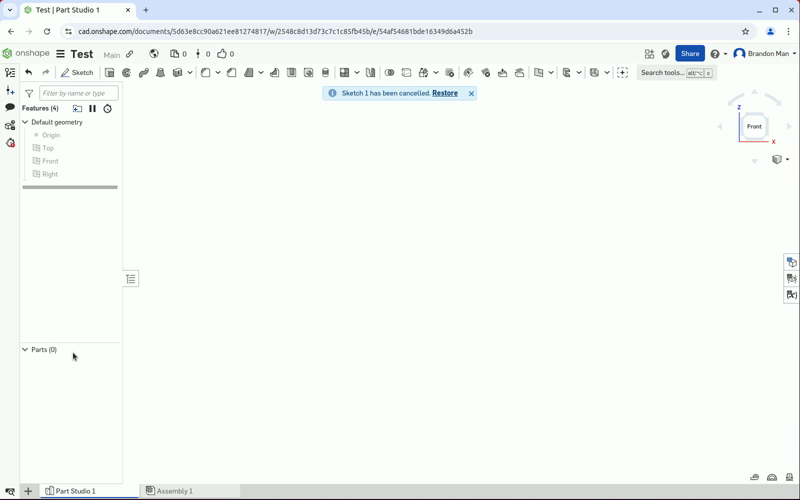
key(shift+y)
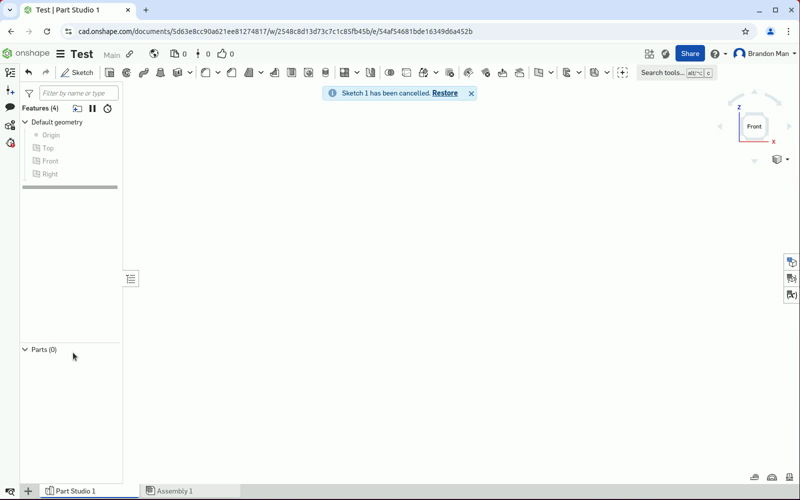
key(shift+s)
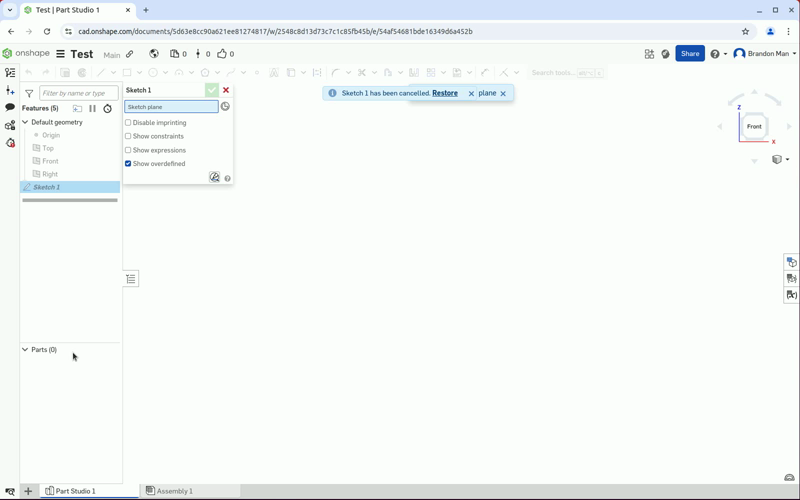
mouse_move(73, 163)
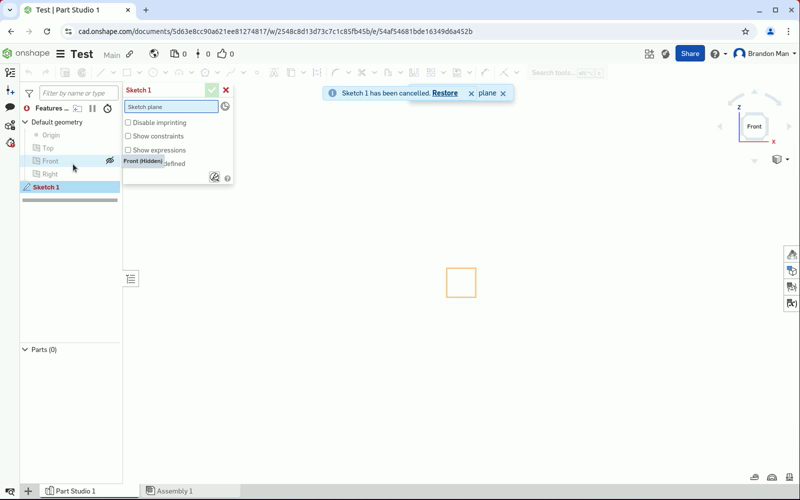
click(73, 163)
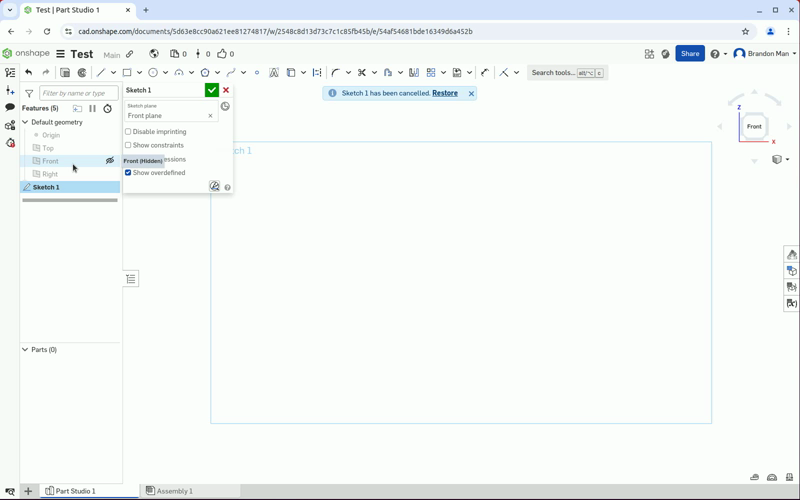
mouse_move(73, 352)
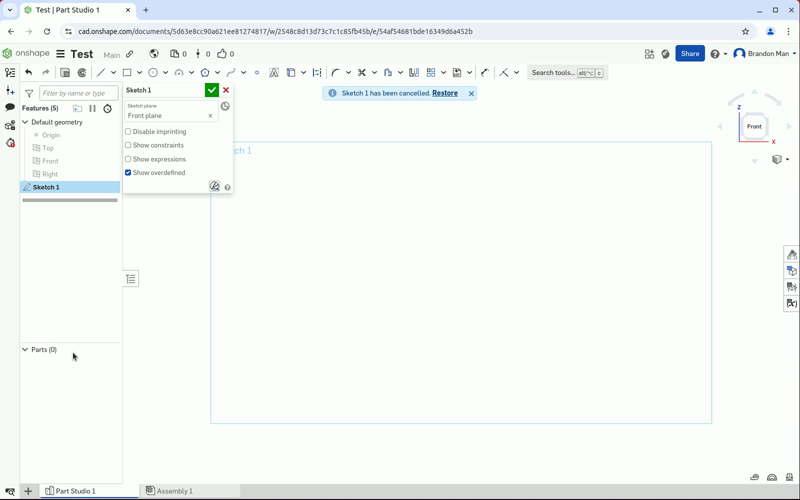
key(y)
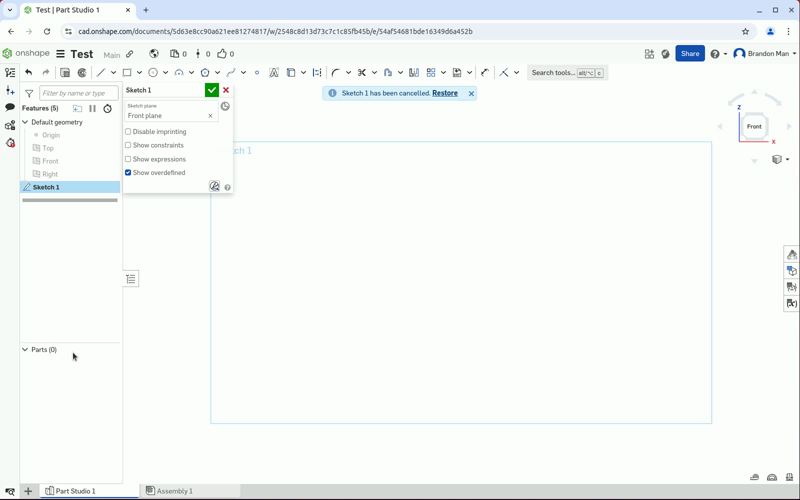
key(l)
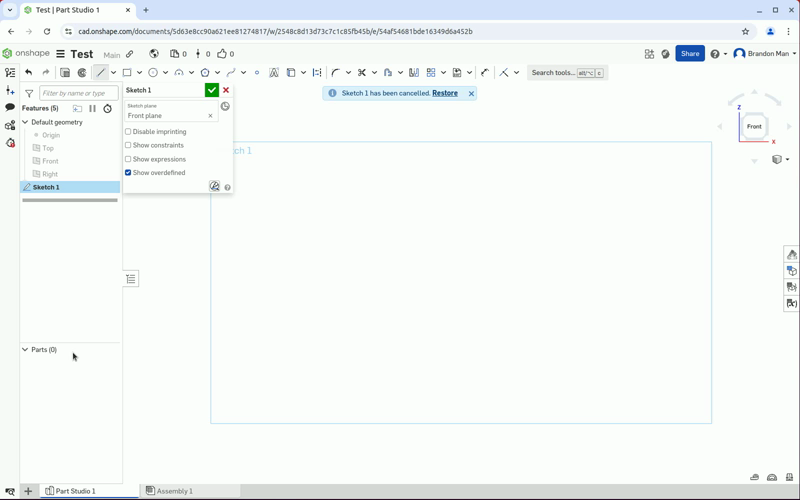
key_down(shift)
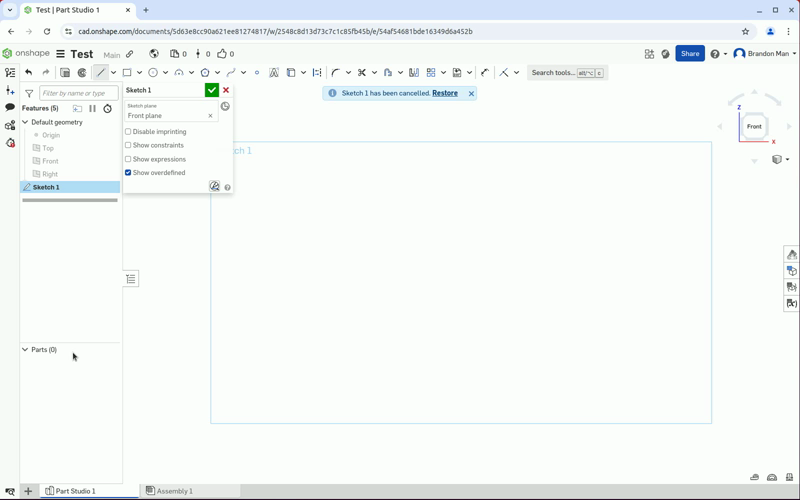
mouse_move(460, 282)
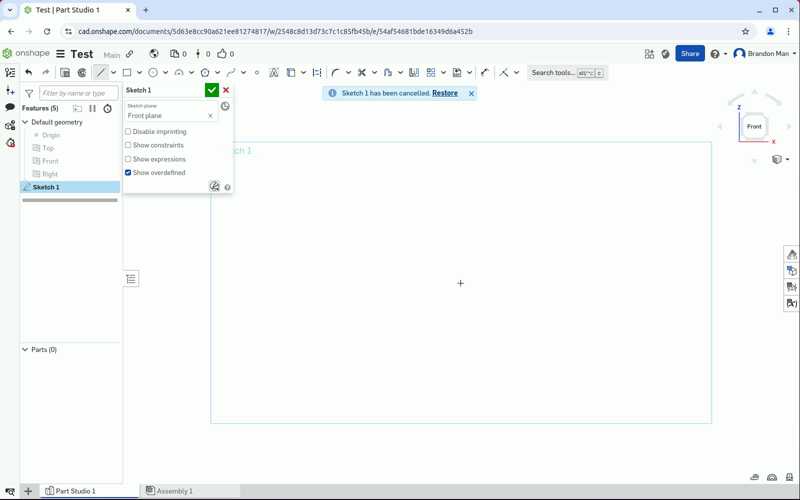
click(460, 282)
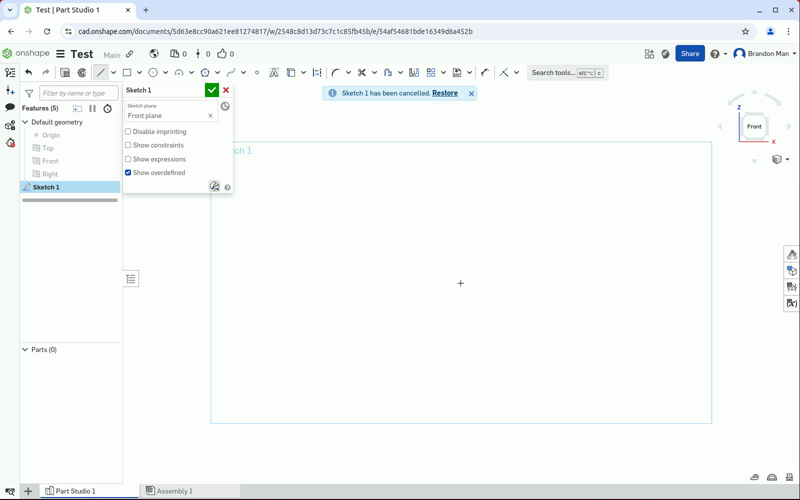
key_up(shift)
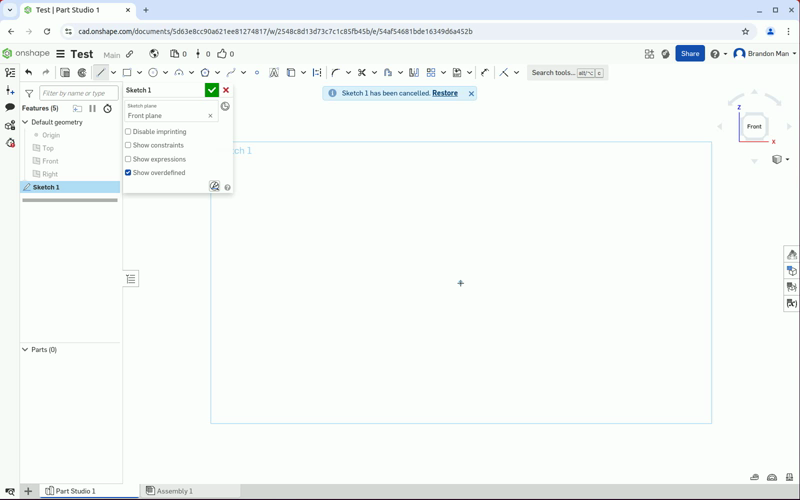
key_down(shift)
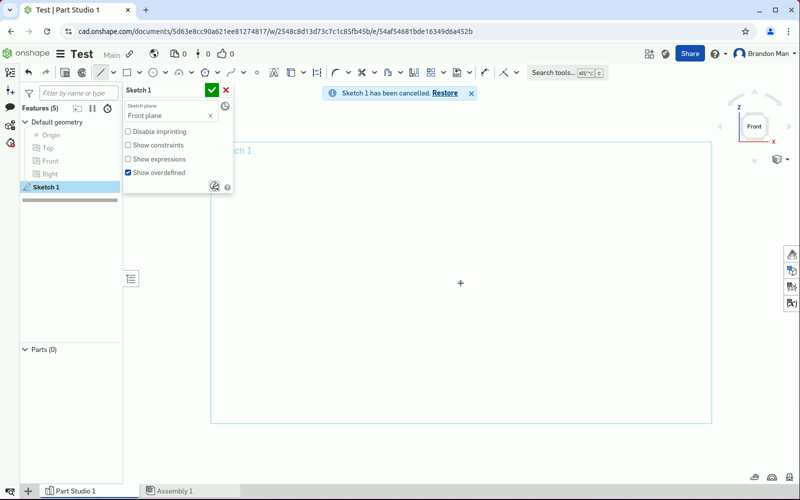
mouse_move(535, 282)
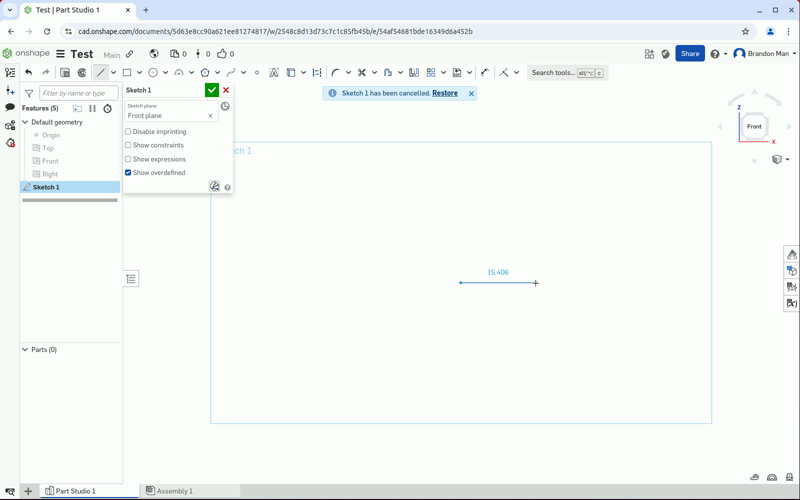
click(535, 282)
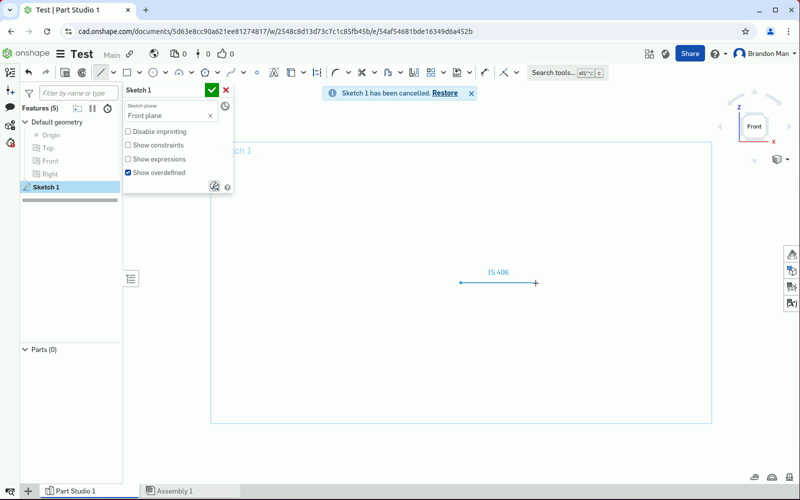
key_up(shift)
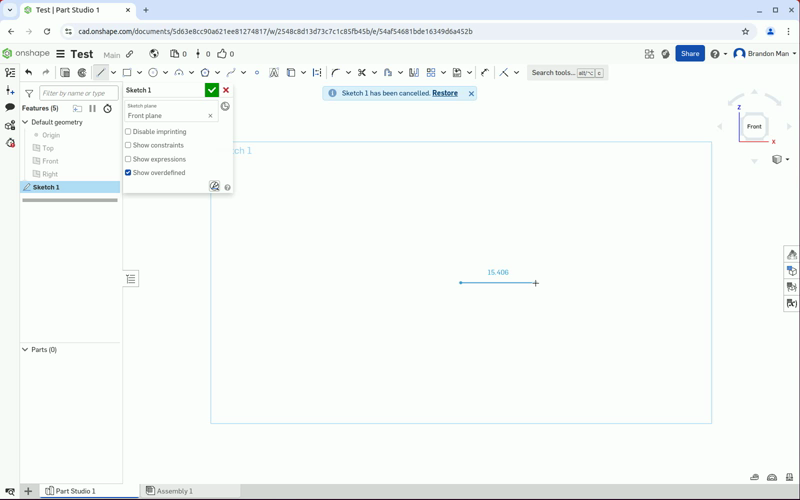
key(esc)
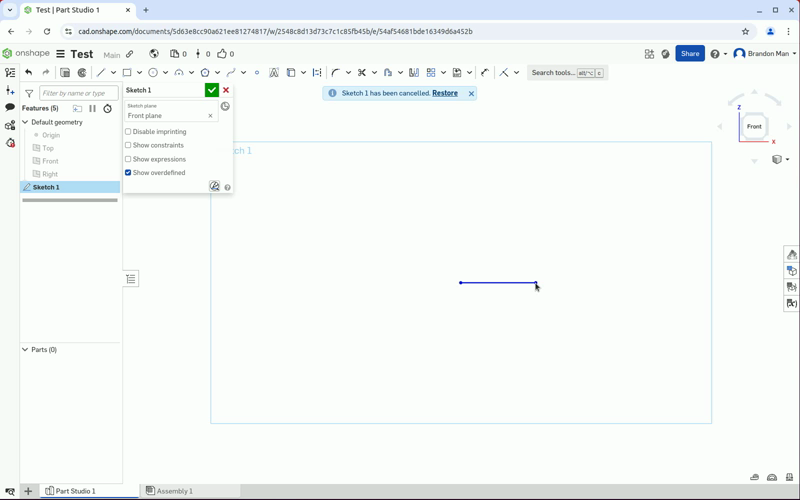
key(a)
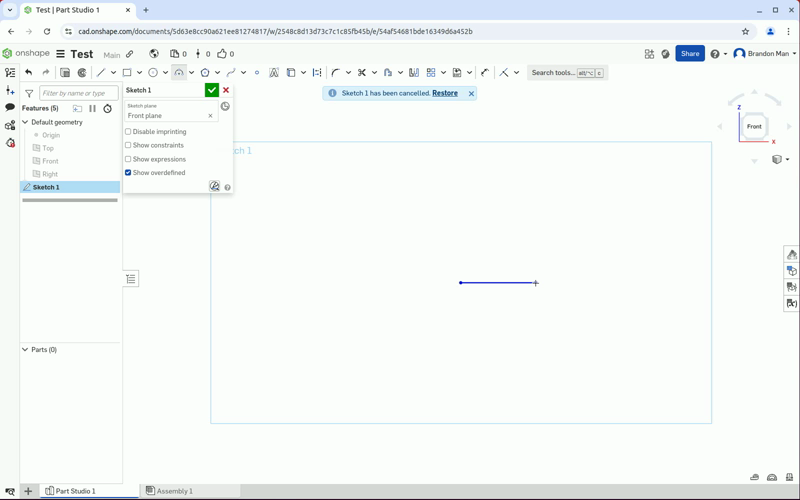
mouse_move(535, 282)
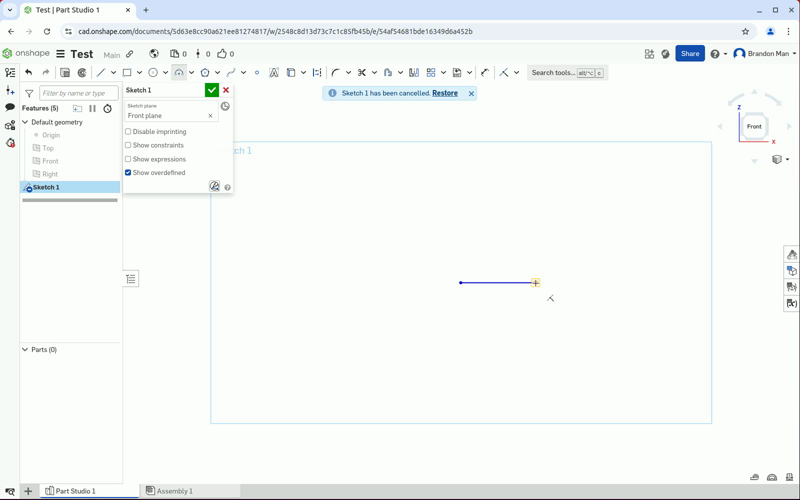
click(535, 282)
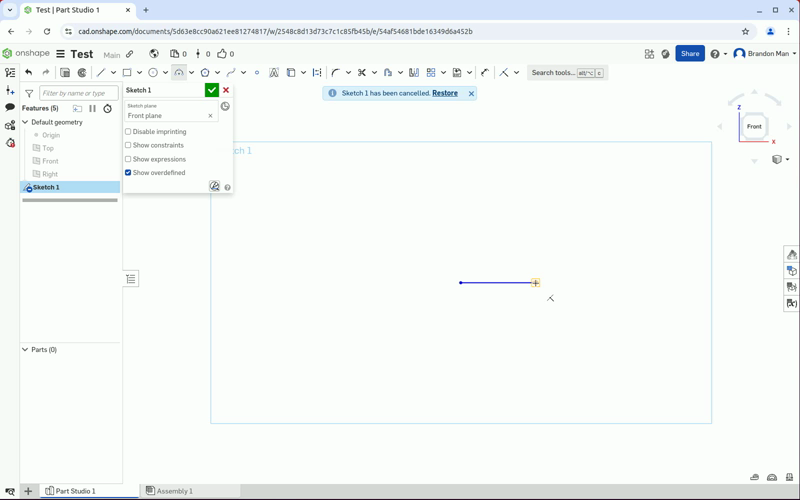
key_down(shift)
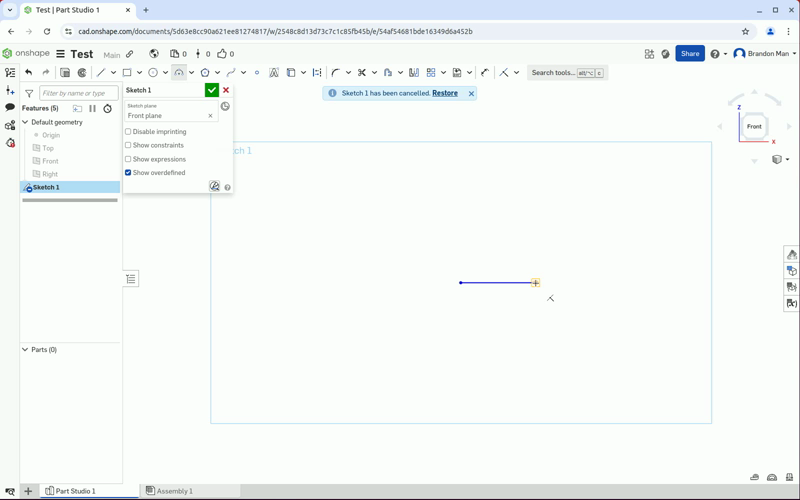
mouse_move(535, 208)
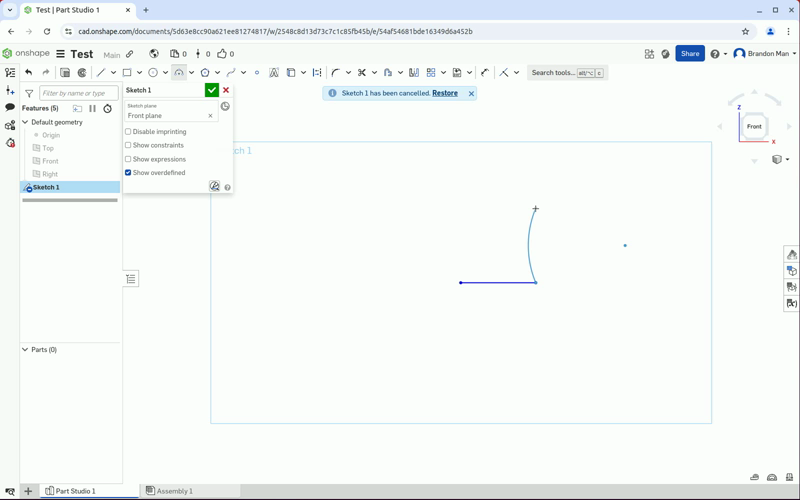
click(535, 208)
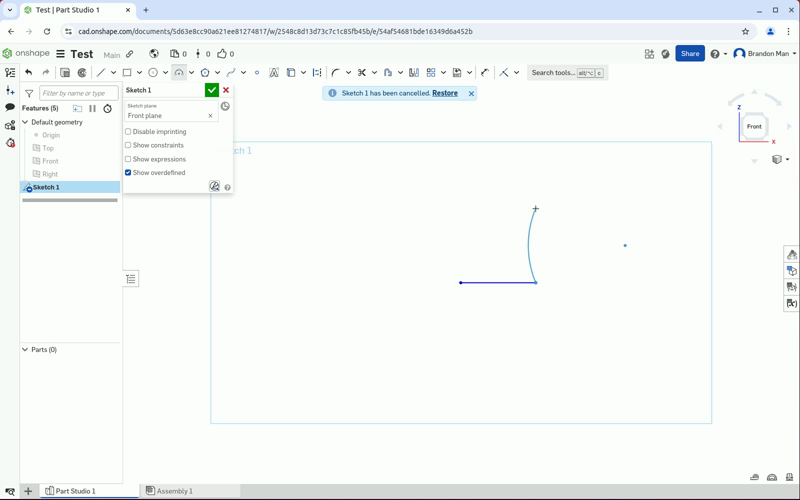
mouse_move(572, 245)
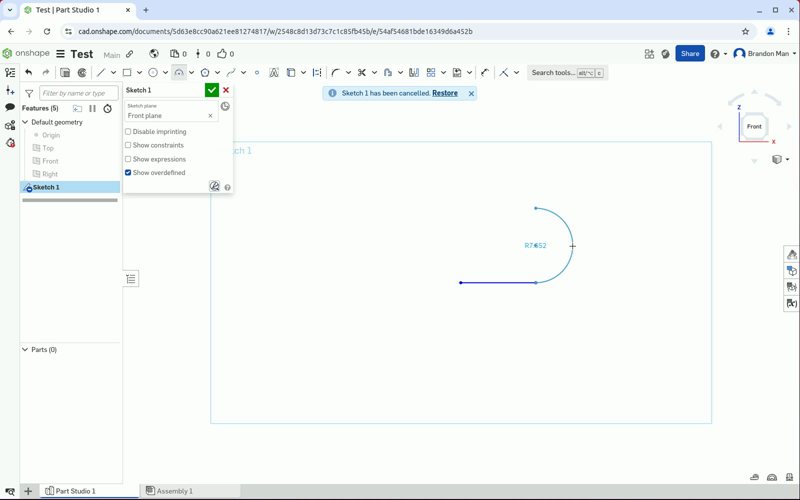
click(572, 245)
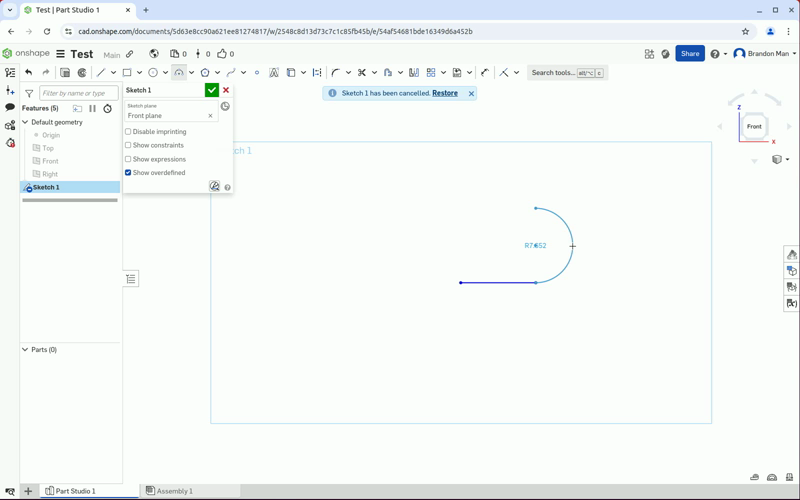
key_up(shift)
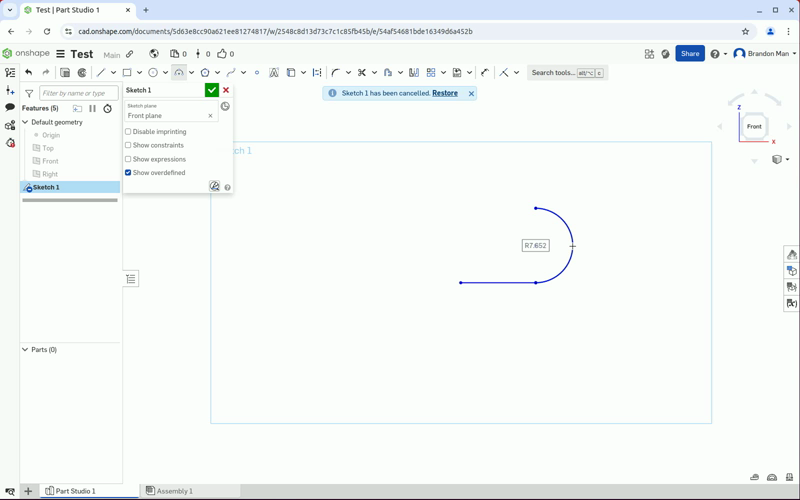
key(esc)
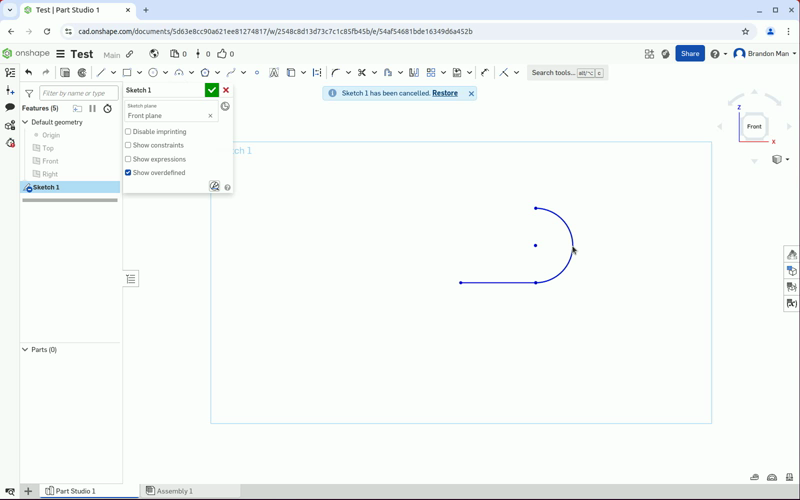
key(l)
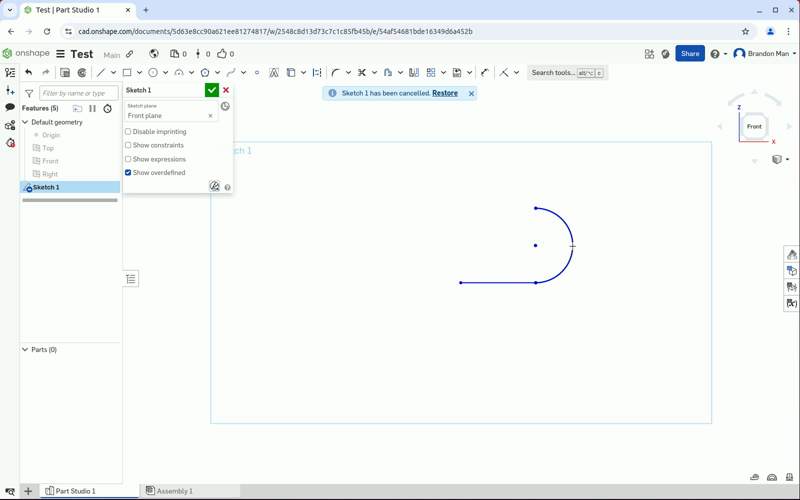
mouse_move(535, 208)
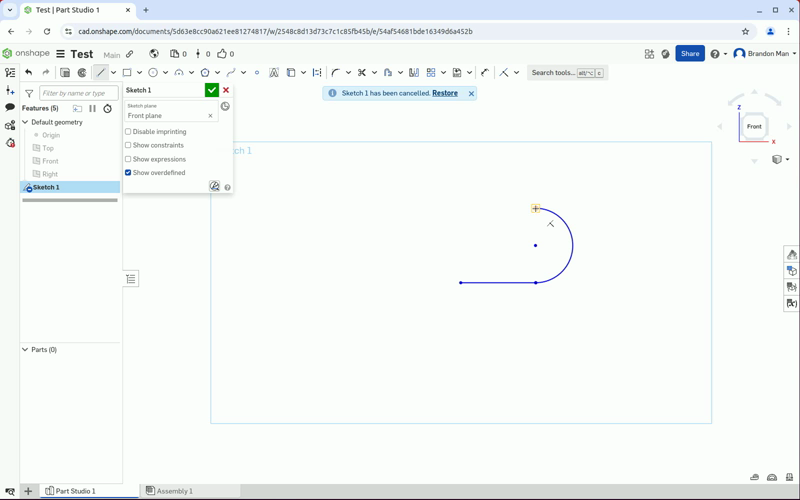
click(535, 208)
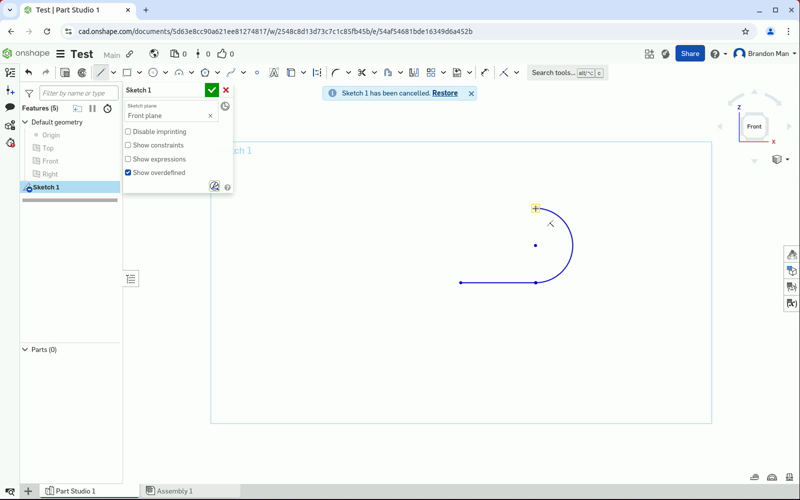
key_down(shift)
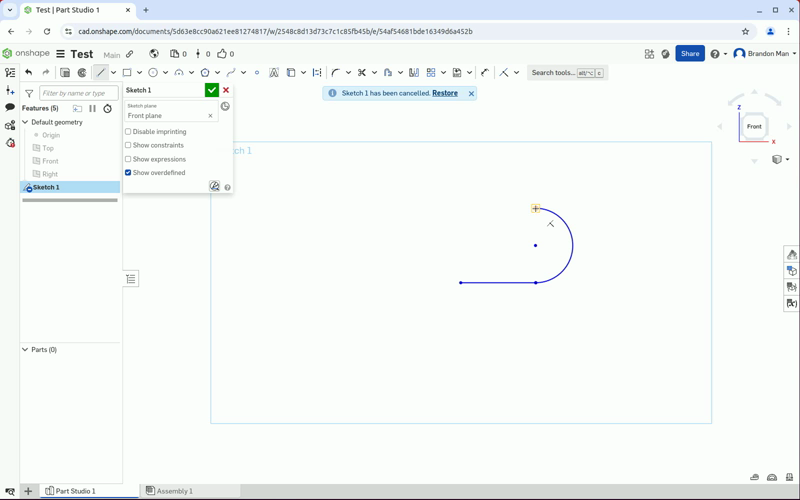
mouse_move(460, 208)
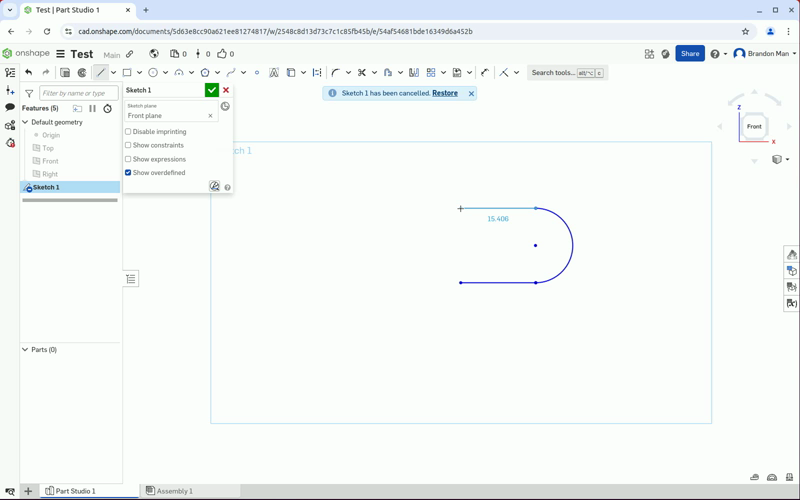
click(460, 208)
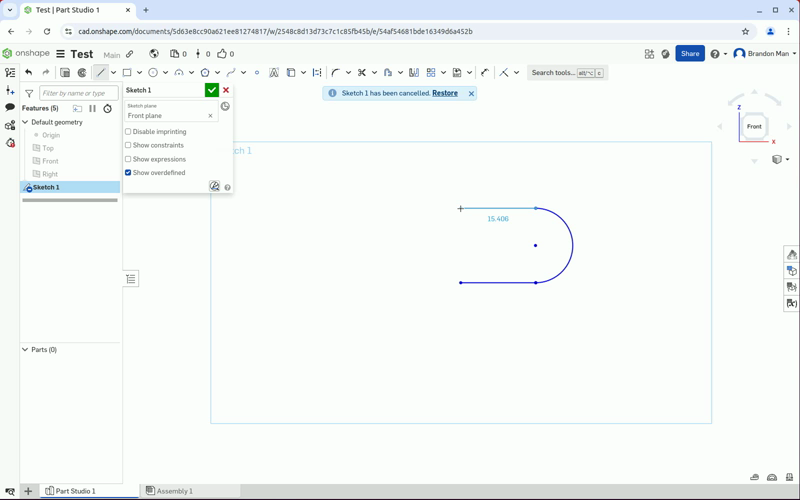
key_up(shift)
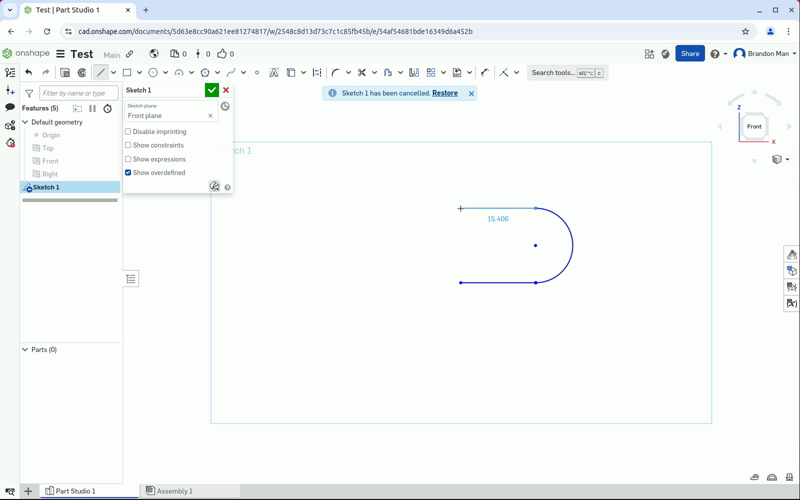
key_down(shift)
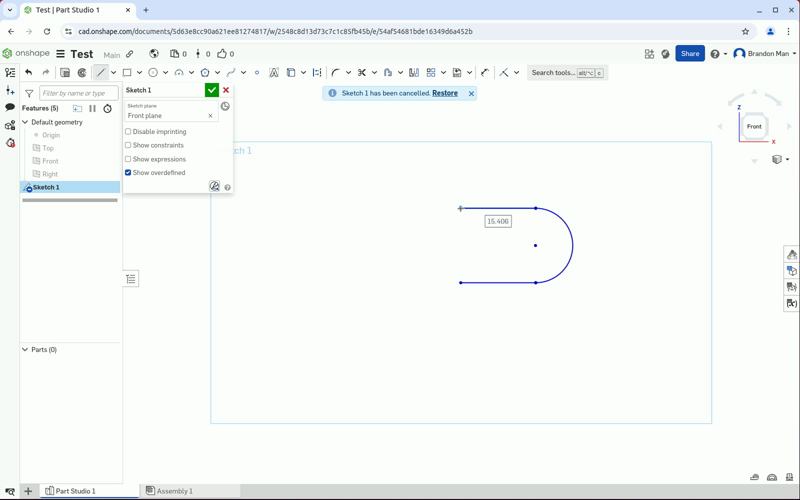
mouse_move(460, 282)
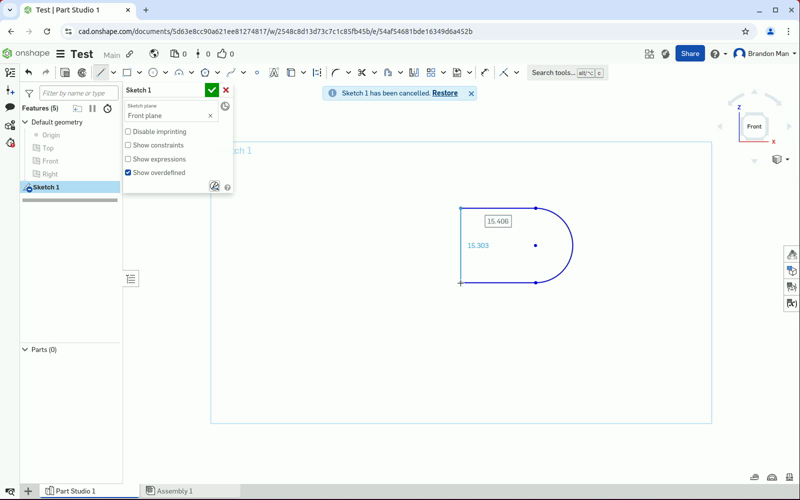
key_up(shift)
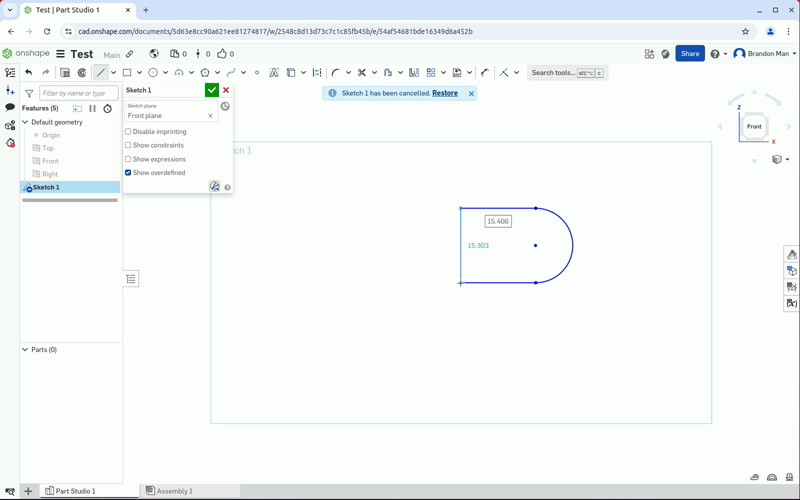
click(460, 282)
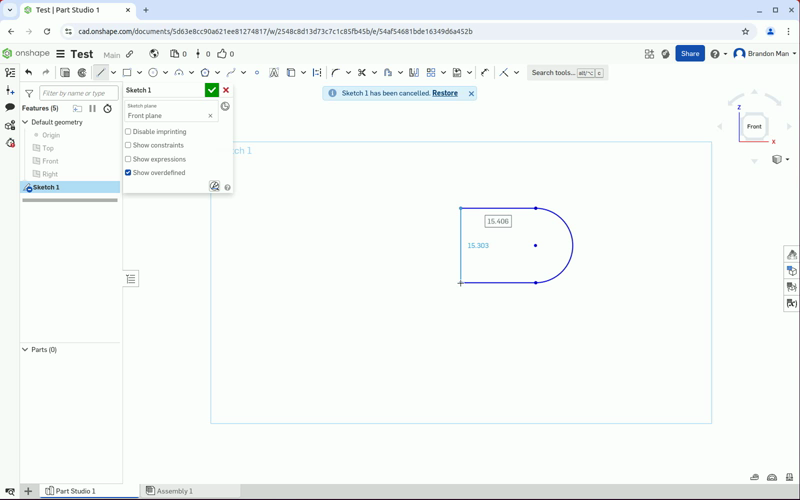
key(esc)
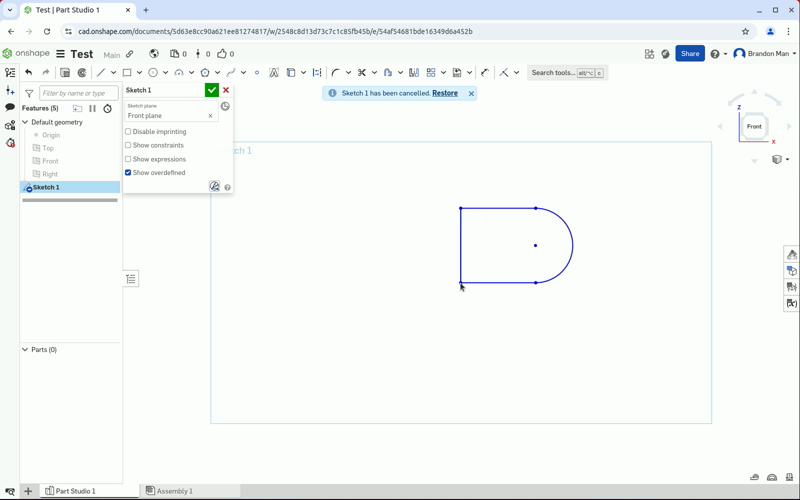
key(c)
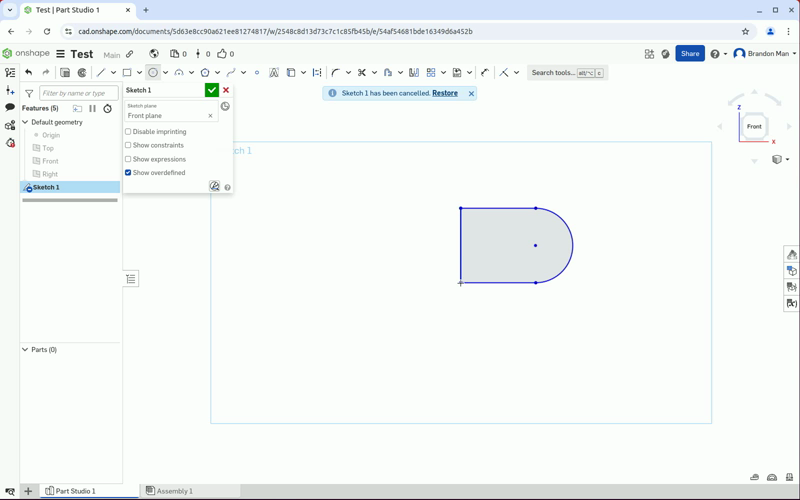
key_down(shift)
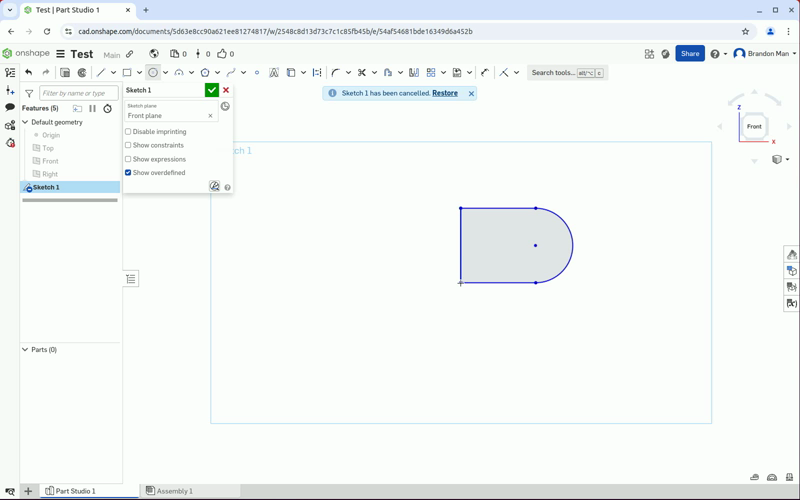
mouse_move(535, 245)
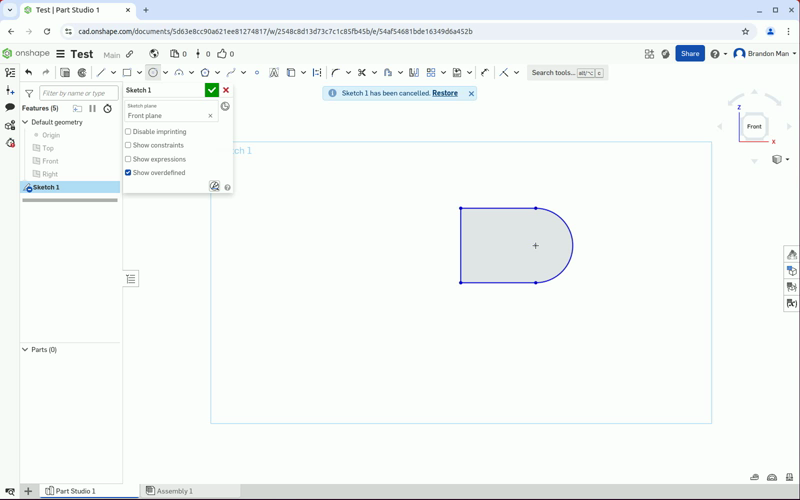
click(535, 245)
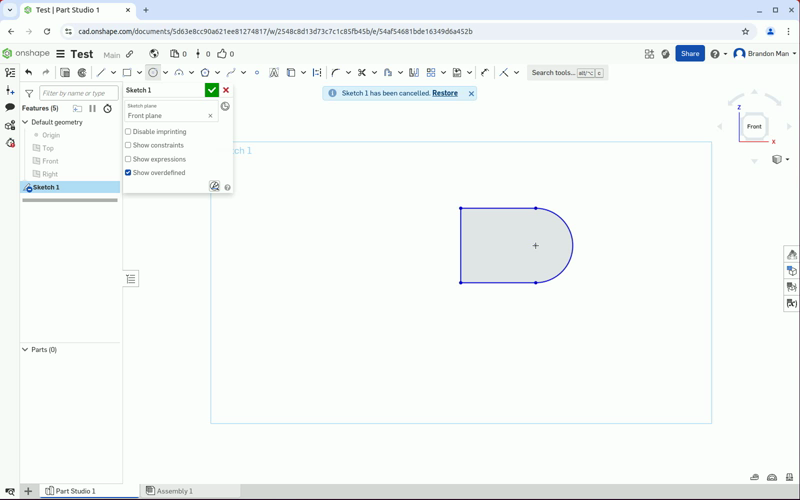
key_up(shift)
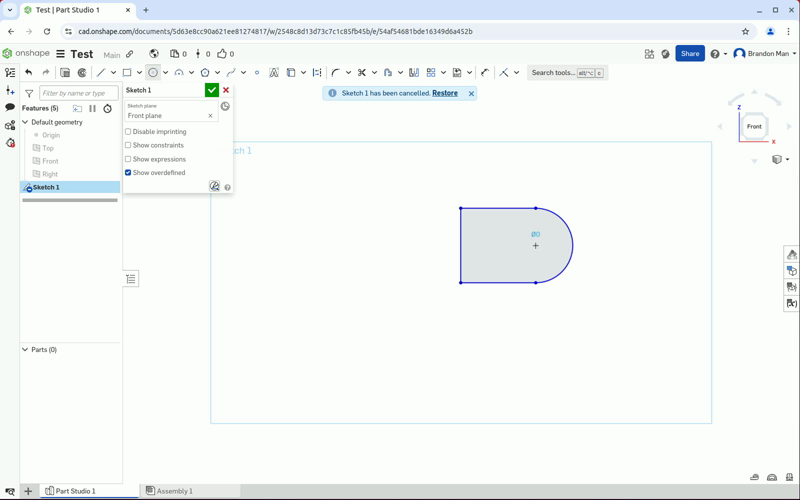
mouse_move(554, 245)
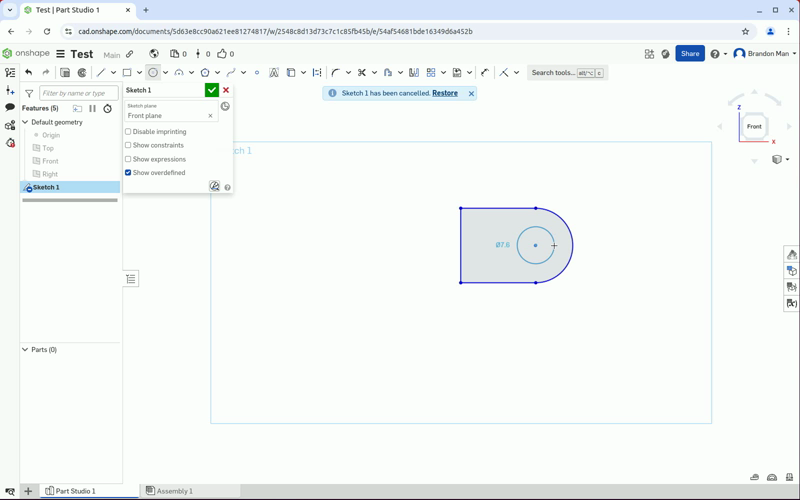
click(554, 245)
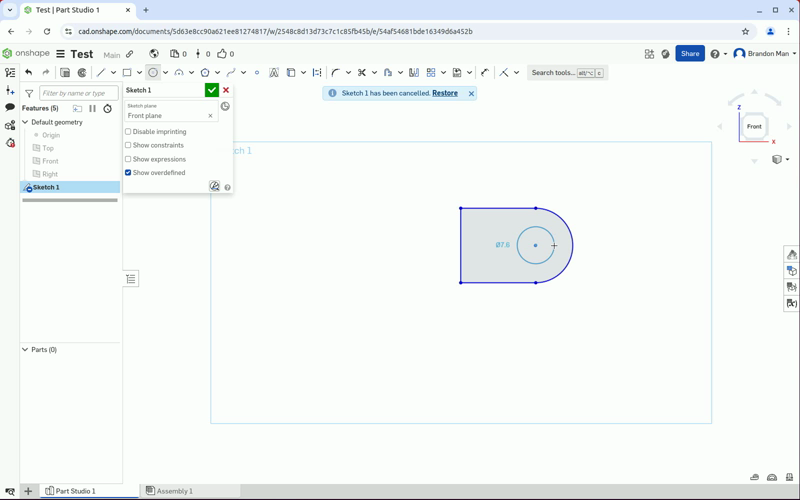
key(esc)
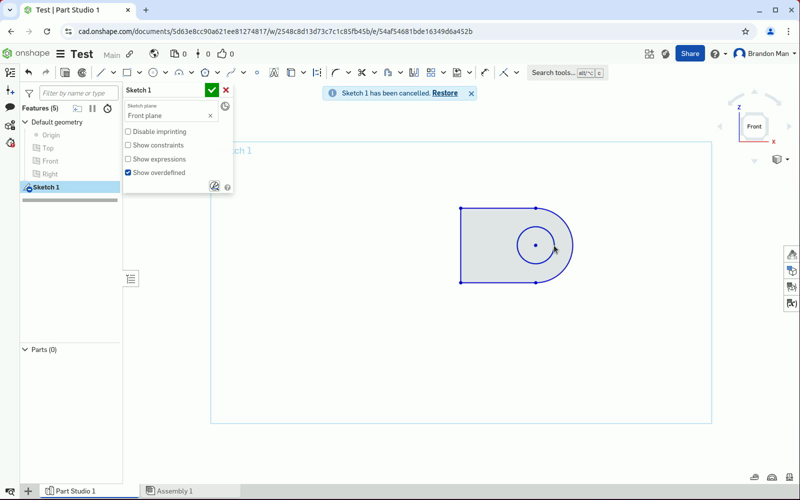
mouse_move(560, 236)
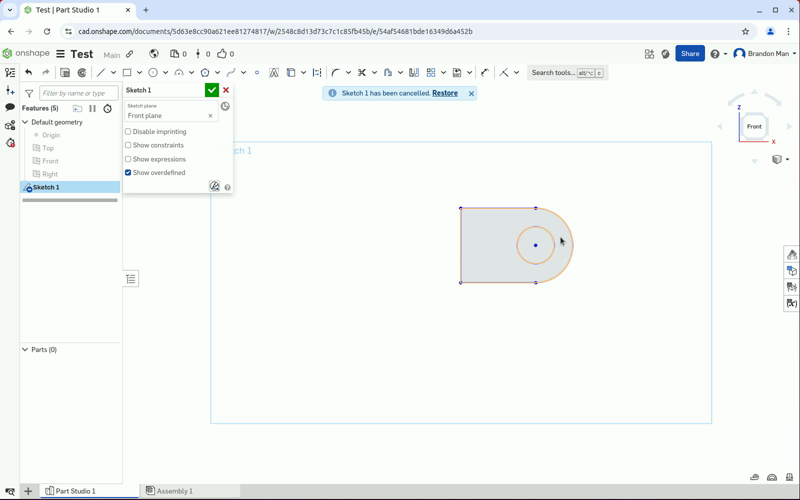
click(560, 236)
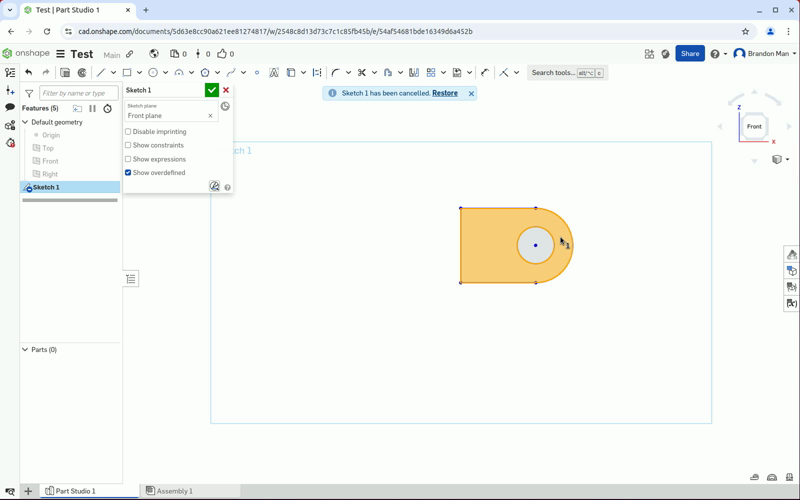
mouse_move(73, 352)
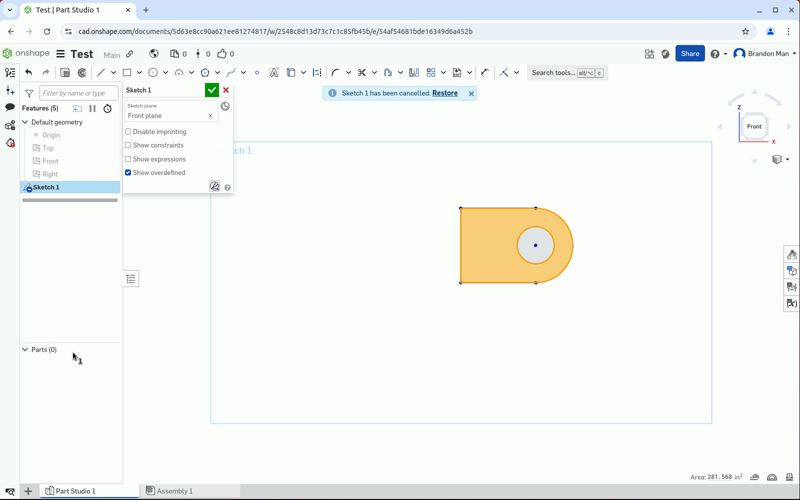
key(shift+y)
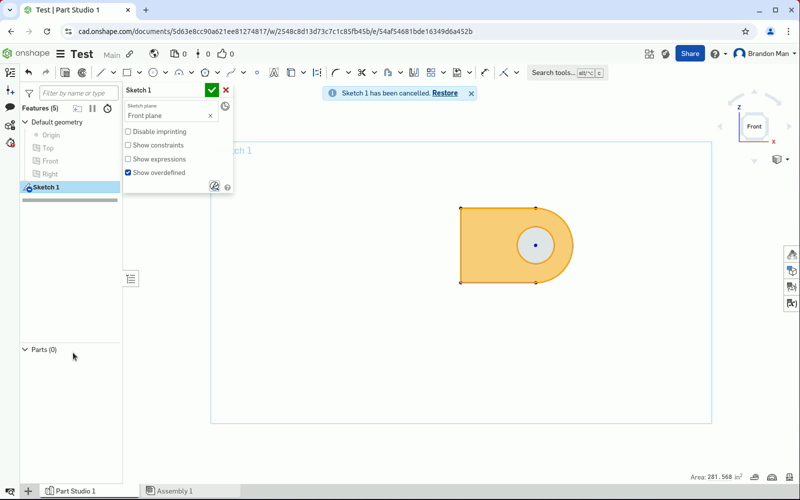
key(shift+e)
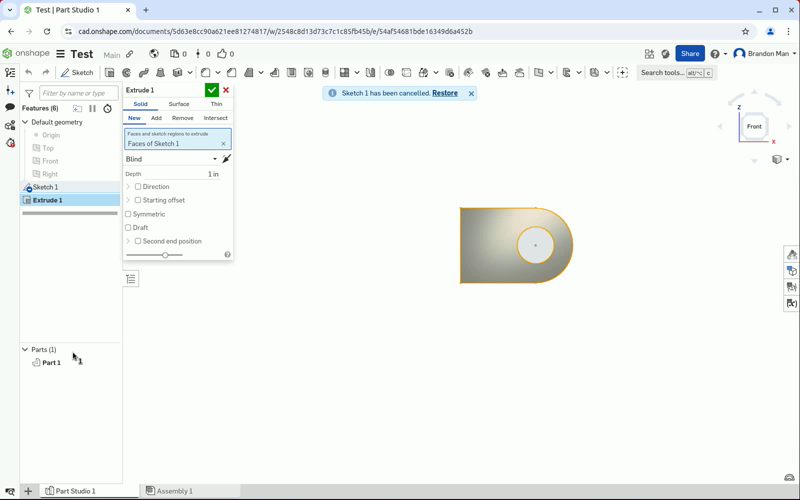
mouse_move(143, 106)
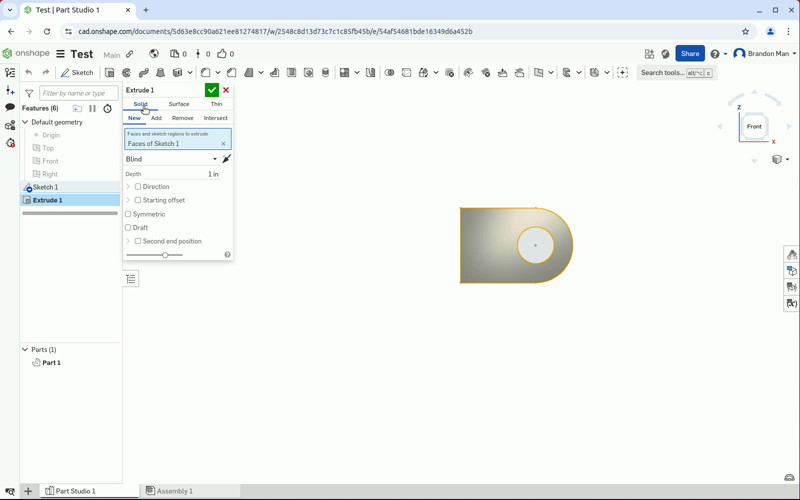
click(143, 106)
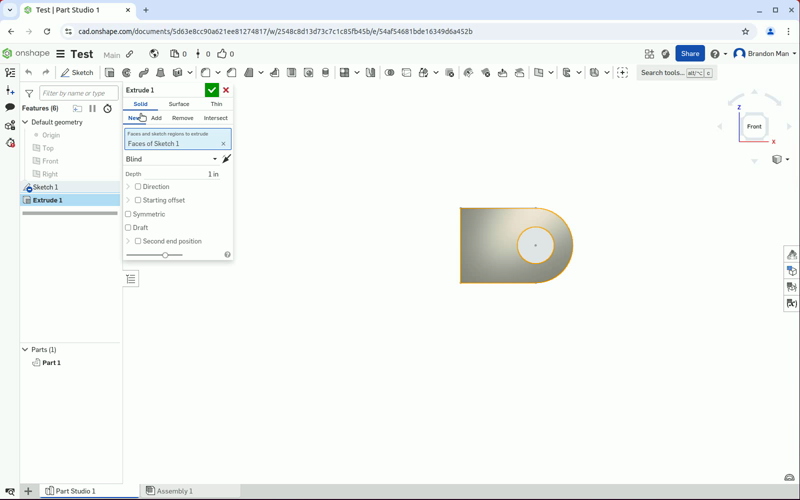
mouse_move(137, 120)
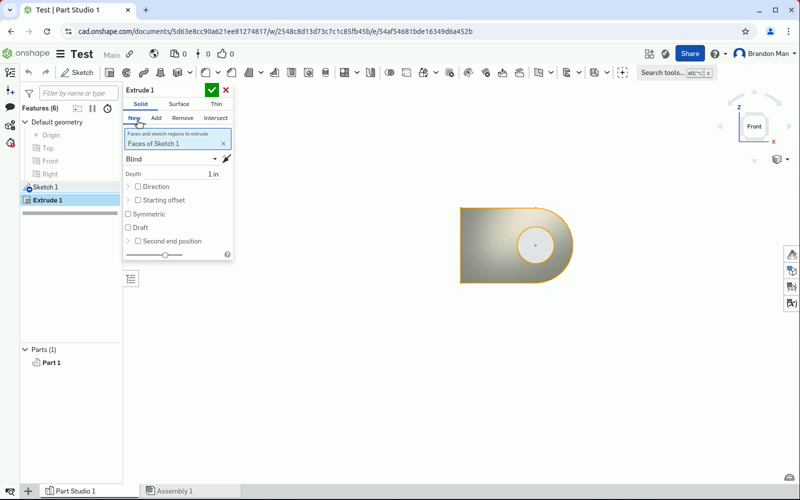
click(137, 120)
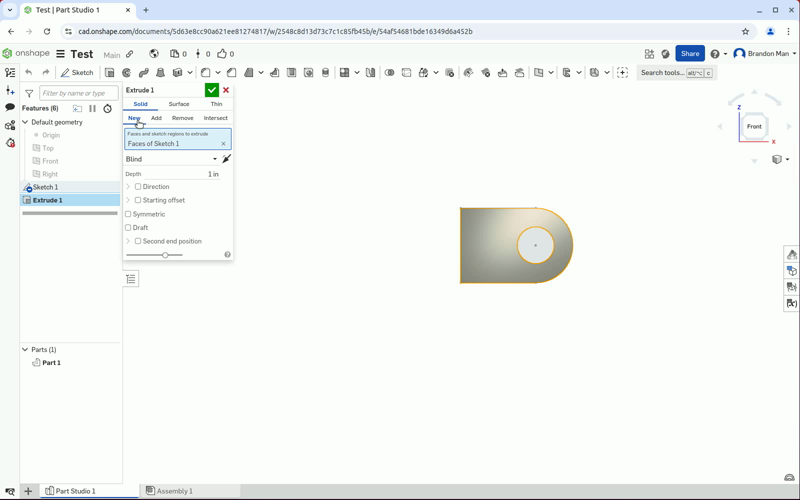
key(tab, 4)
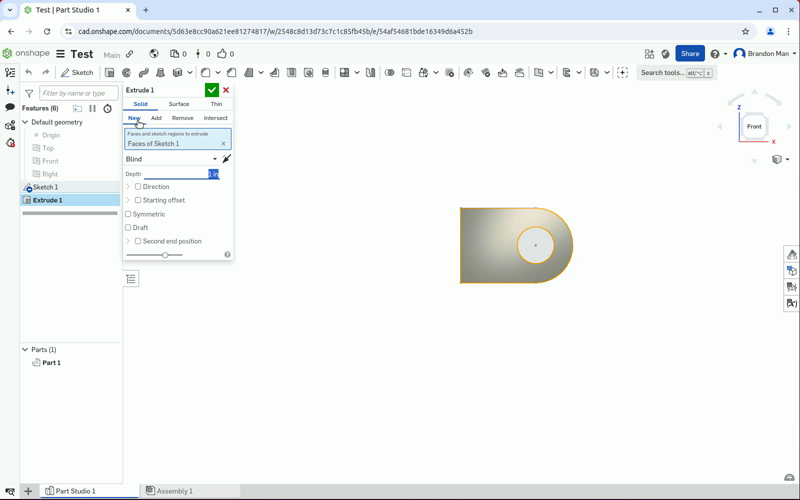
text(7.703)
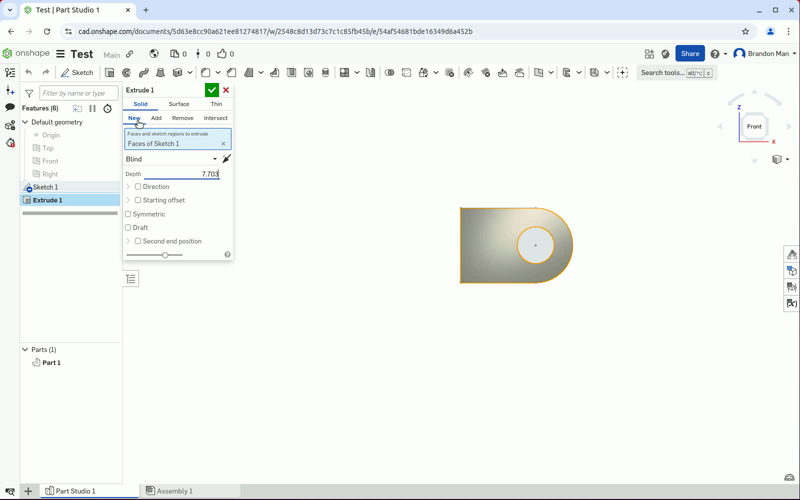
key(enter)
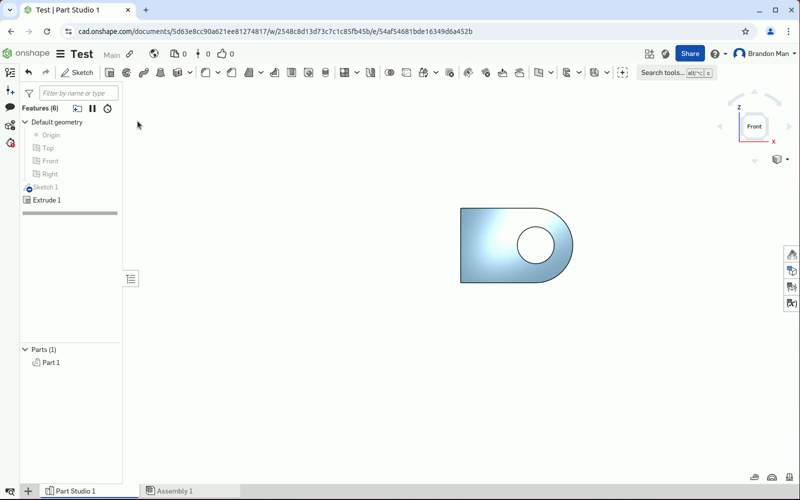
key(shift+h)
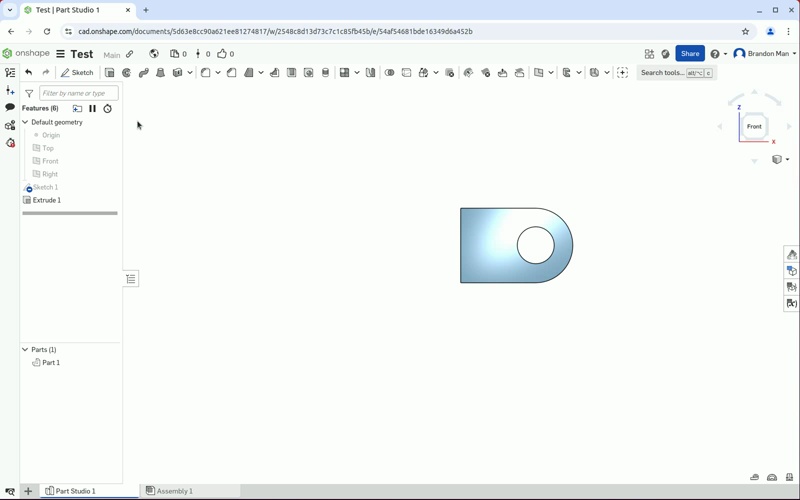
key(shift+h)
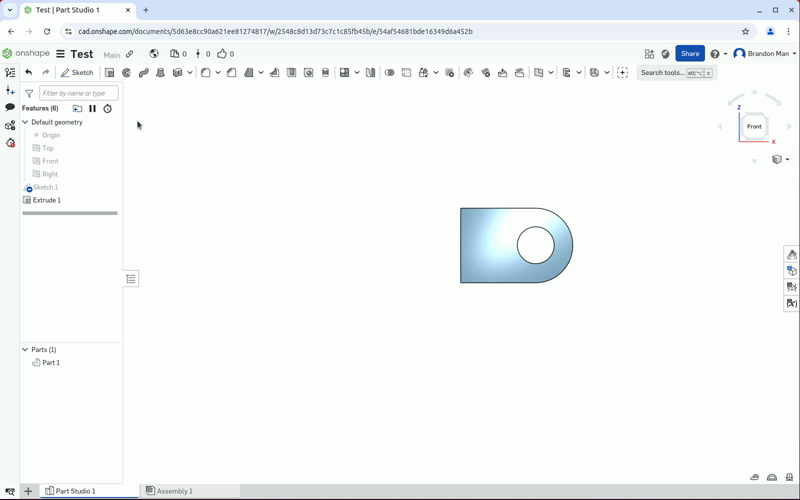
mouse_move(73, 189)
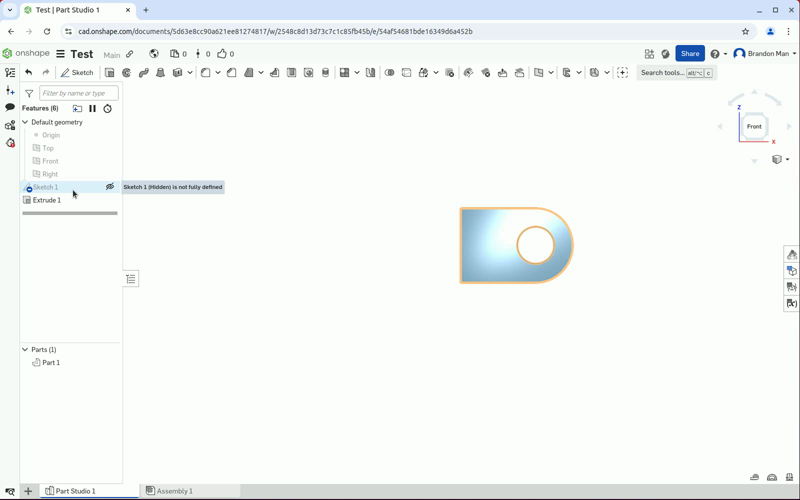
click(73, 189)
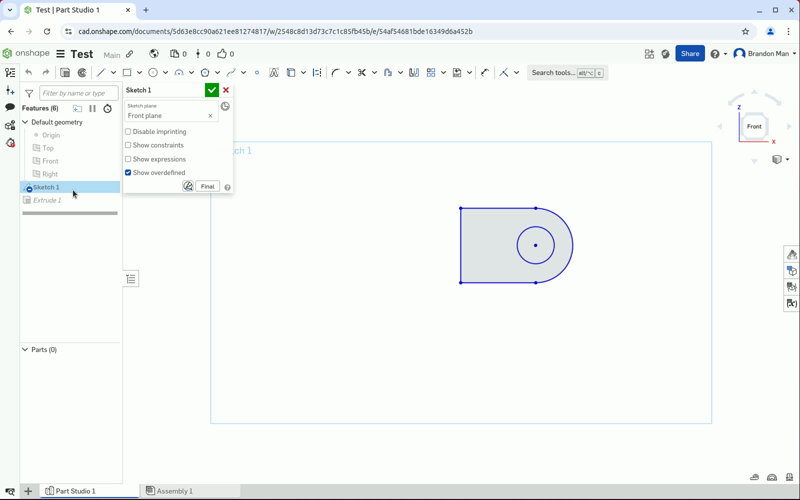
mouse_move(229, 92)
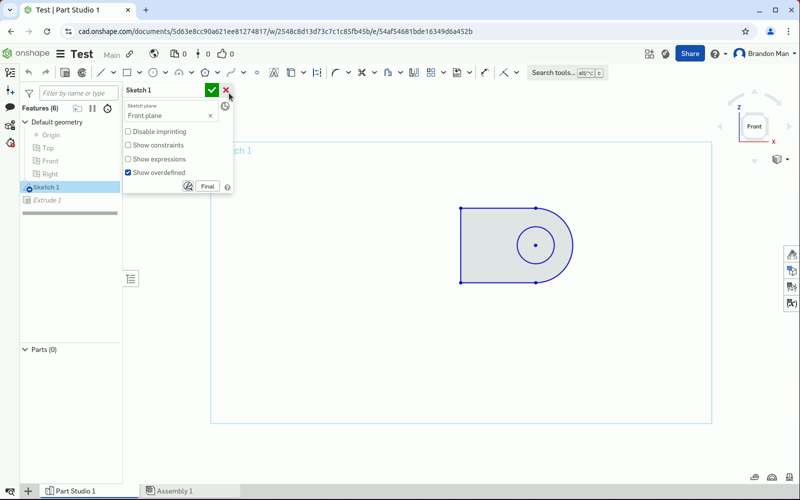
click(229, 92)
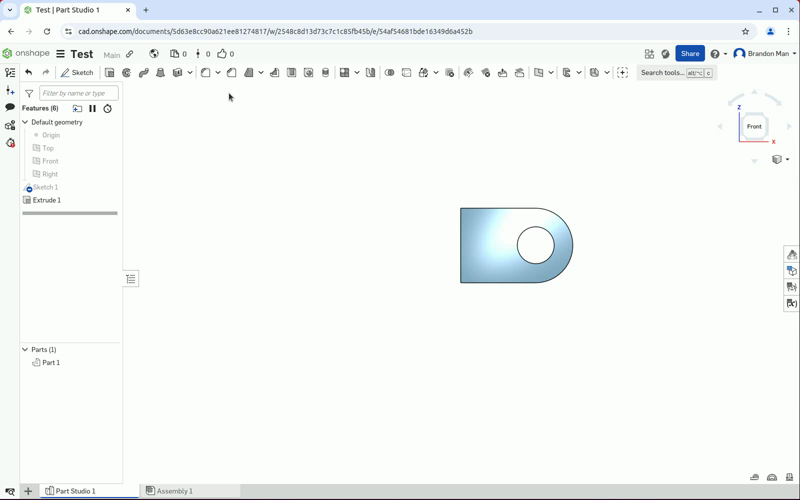
mouse_move(73, 352)
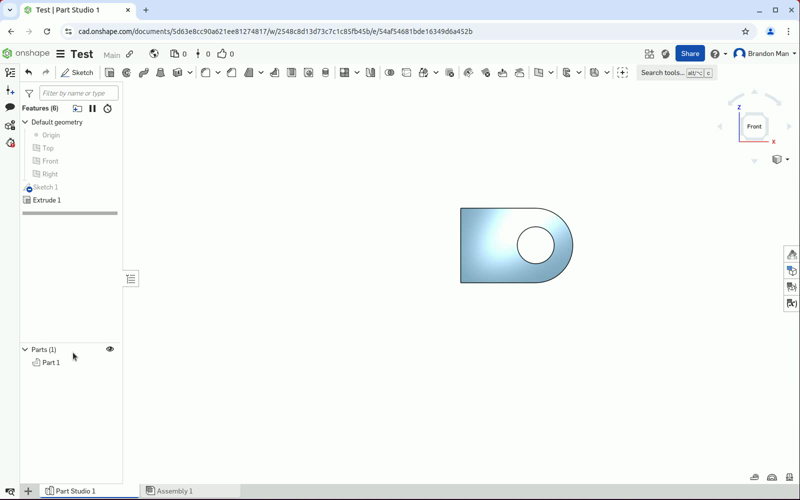
key(y)
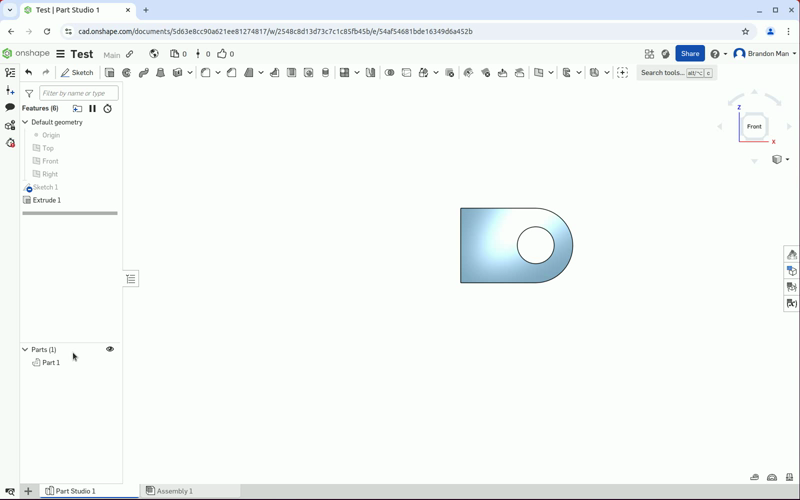
key(shift+p)
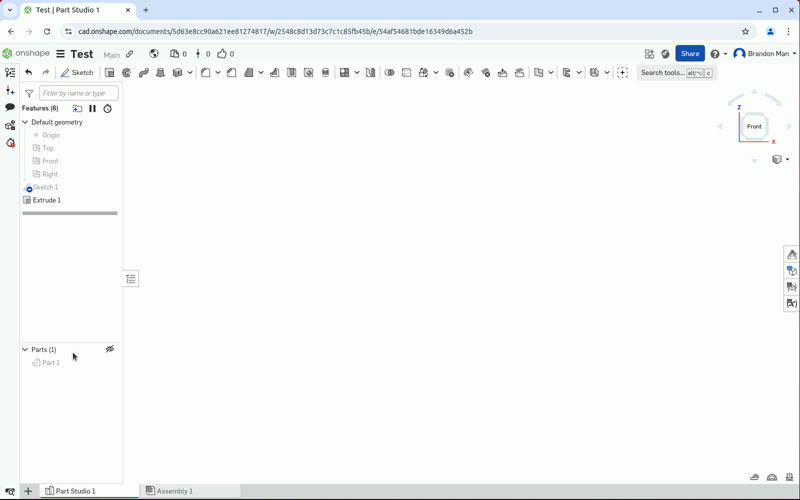
key(space)
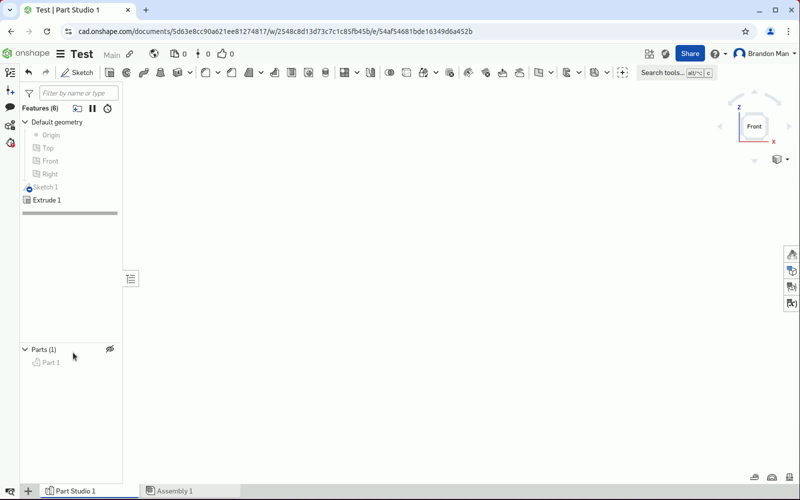
key_down(shift)
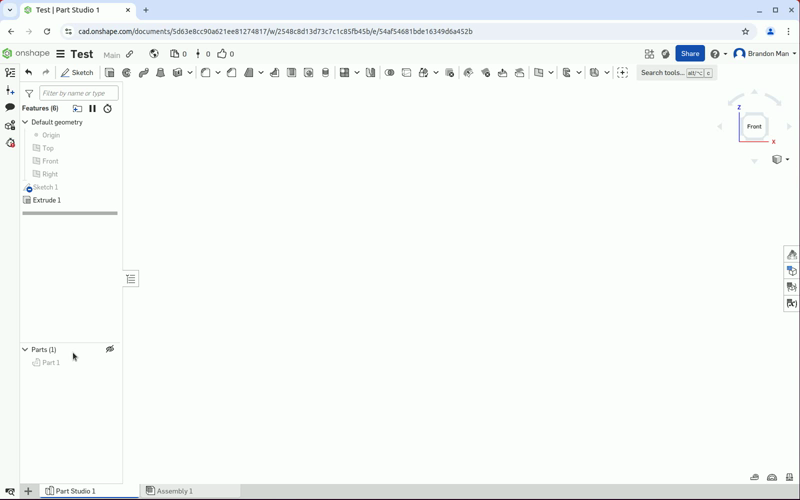
key(left)
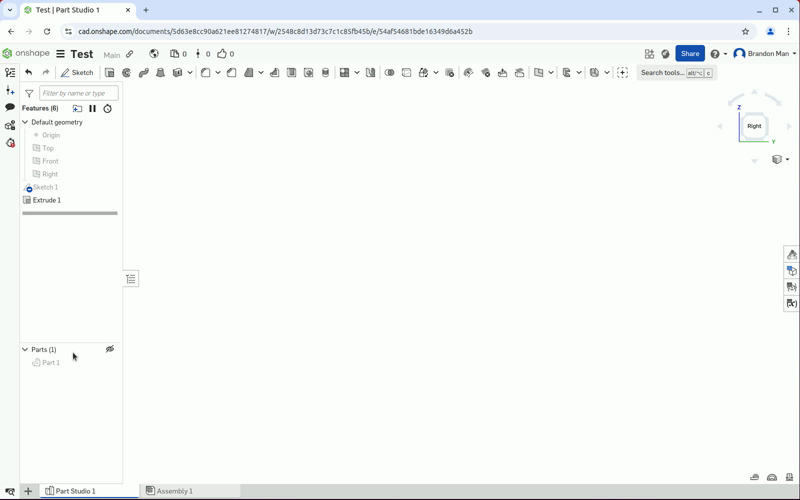
key_up(shift)
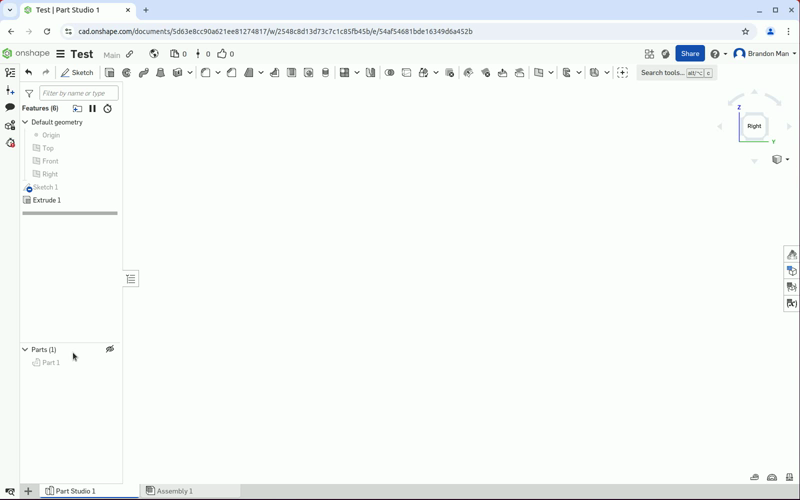
mouse_move(73, 352)
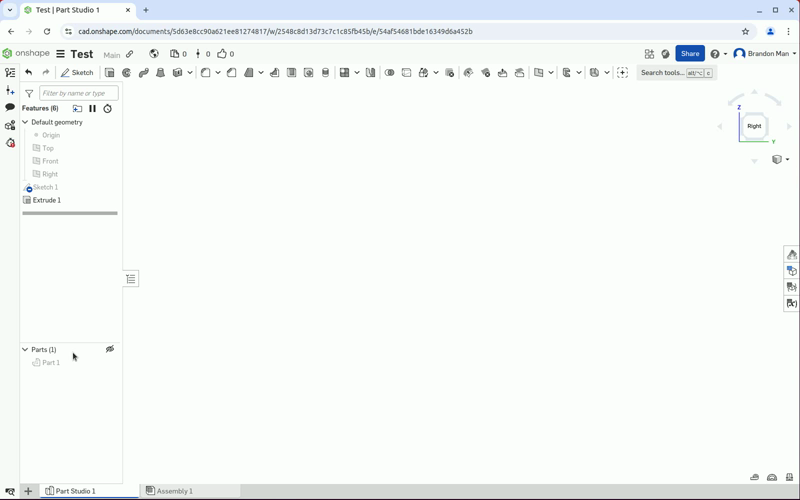
key(shift+y)
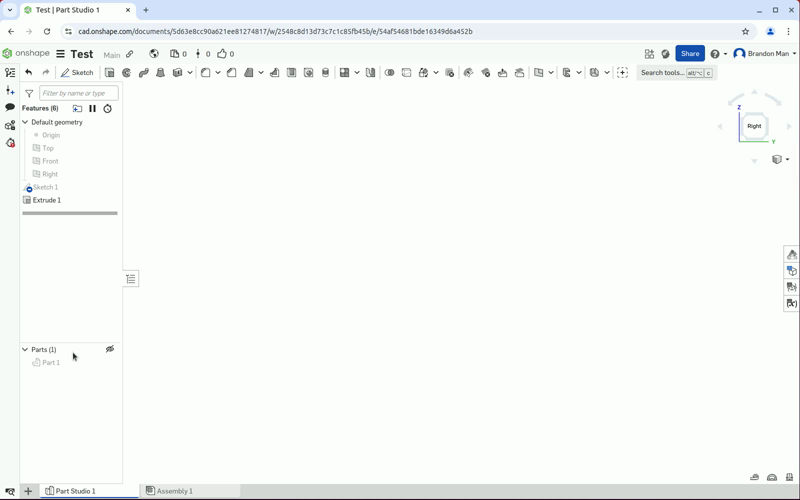
key(shift+s)
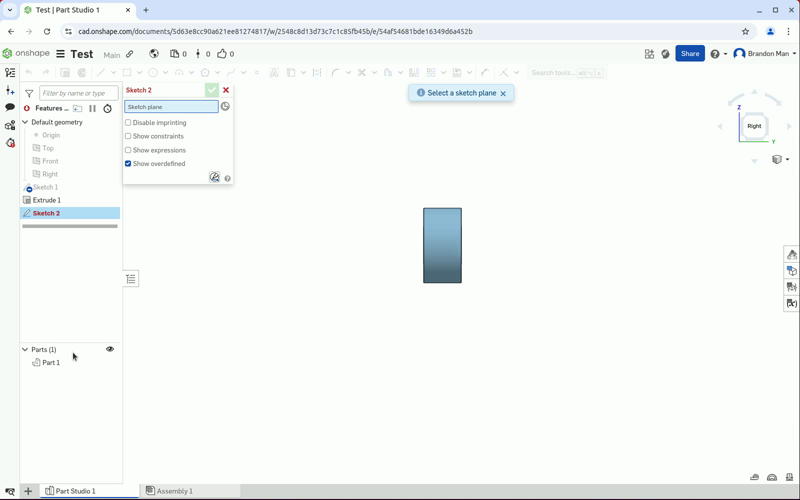
mouse_move(73, 176)
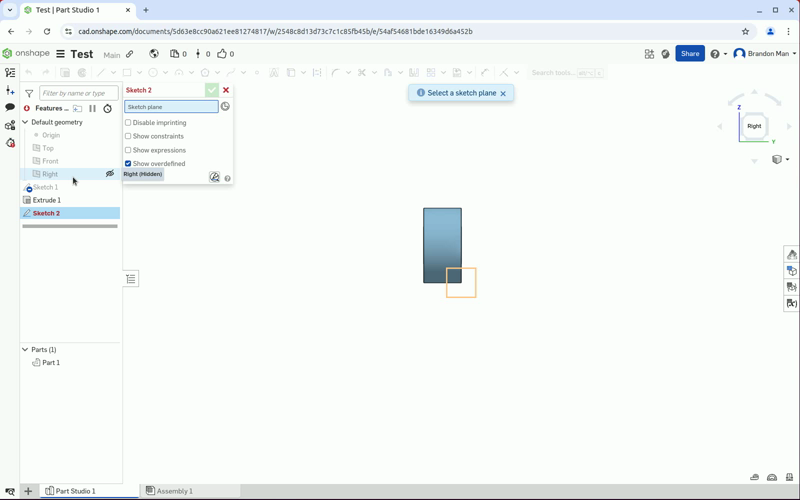
click(73, 176)
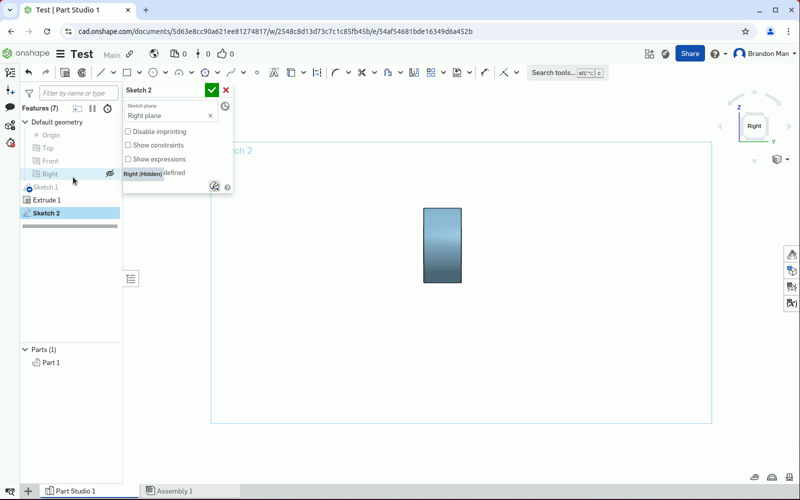
mouse_move(73, 352)
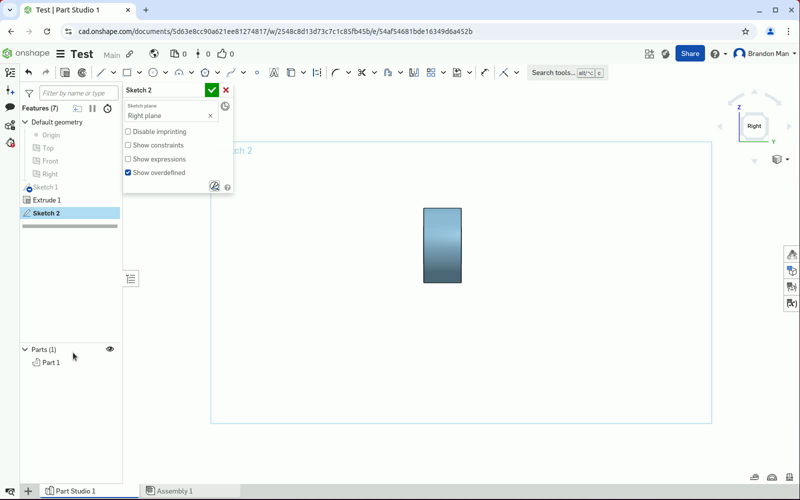
key(y)
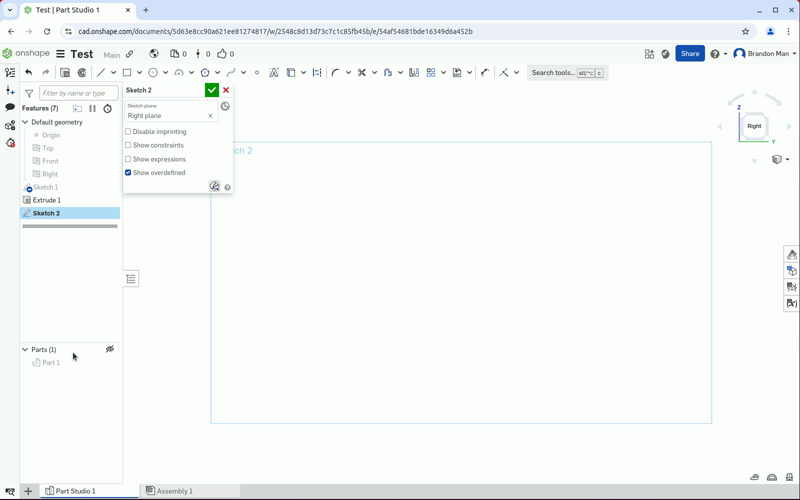
key(l)
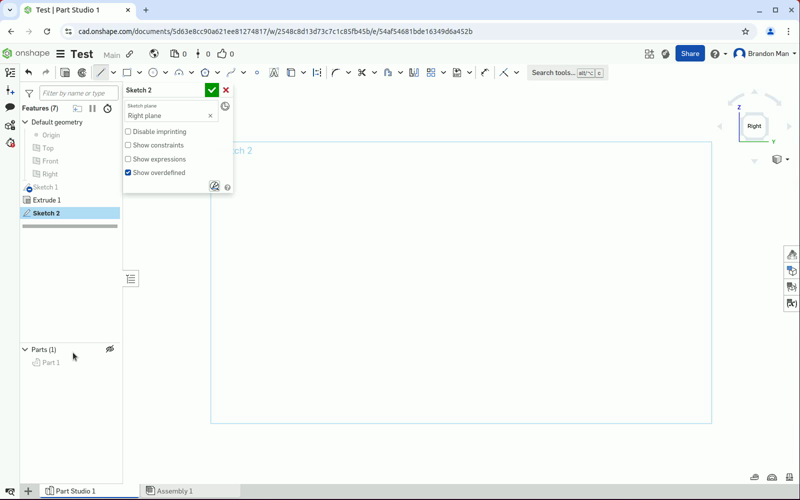
key_down(shift)
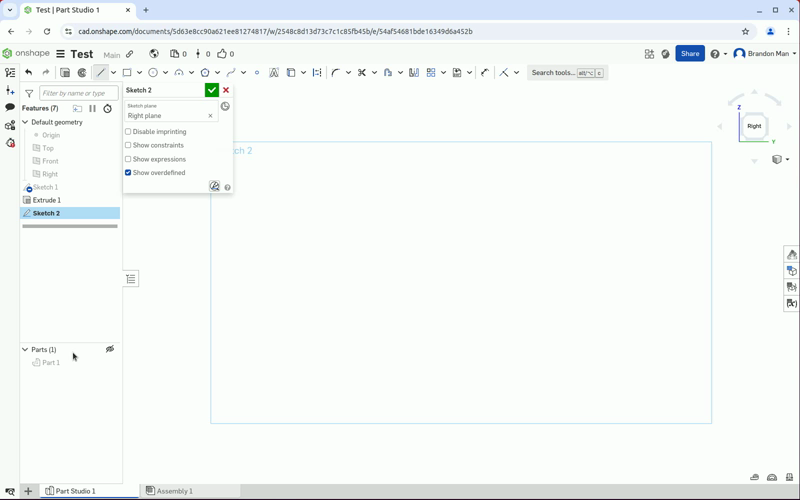
mouse_move(385, 282)
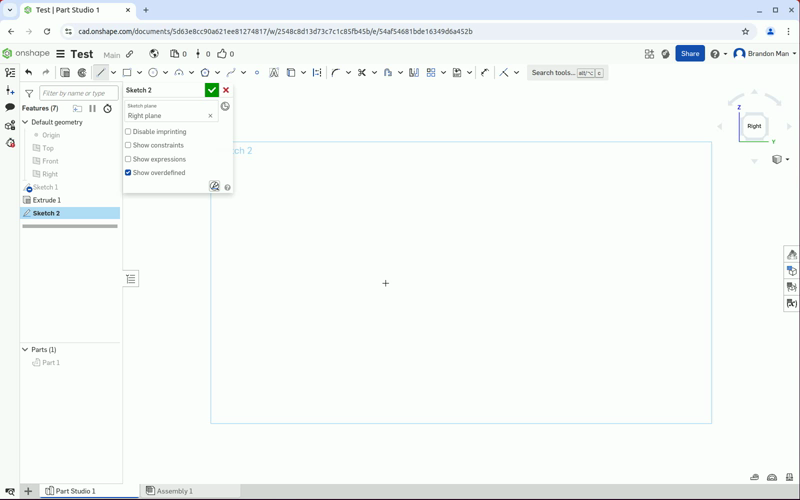
click(385, 282)
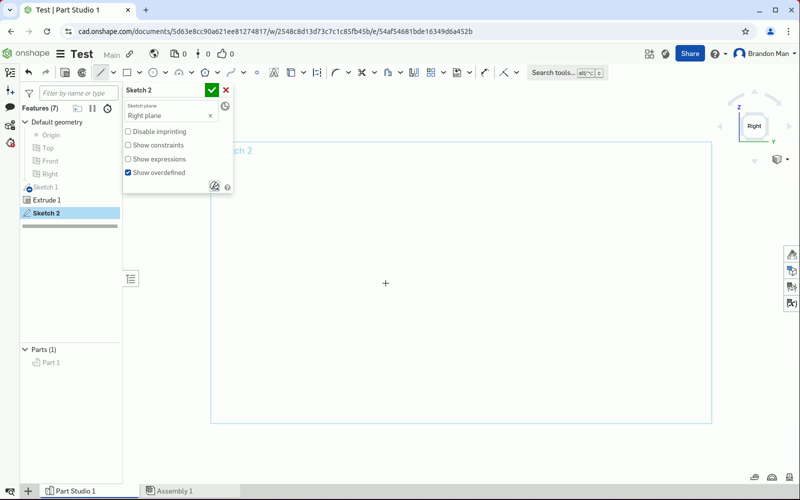
key_up(shift)
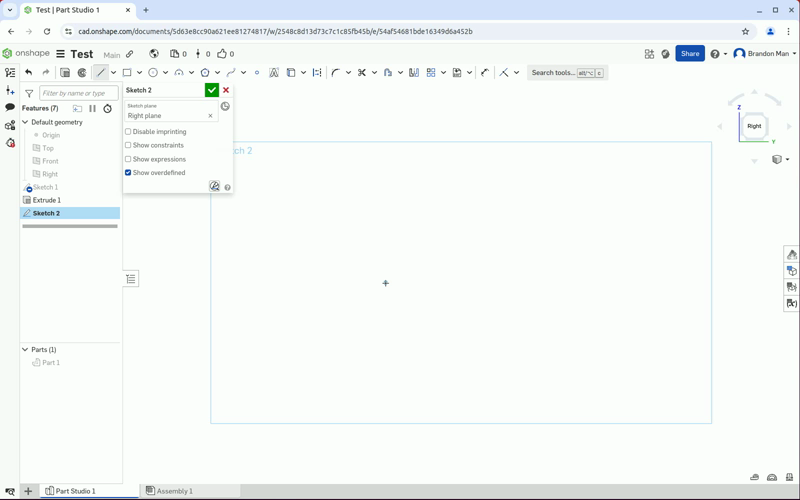
key_down(shift)
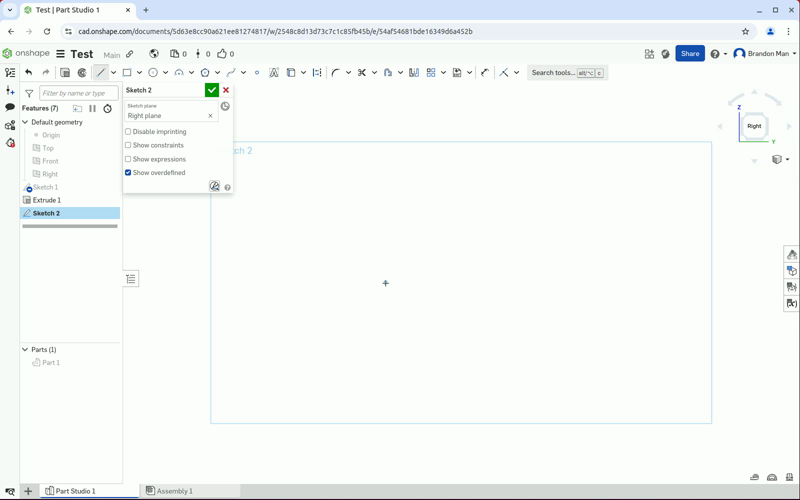
mouse_move(415, 282)
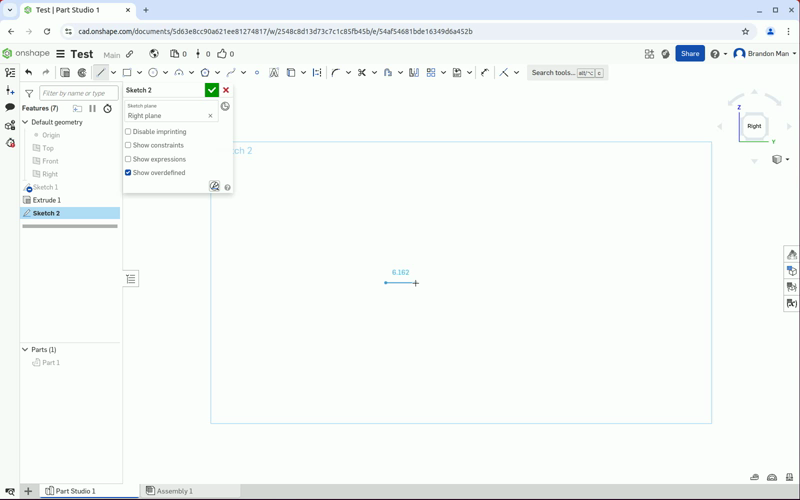
mouse_move(423, 282)
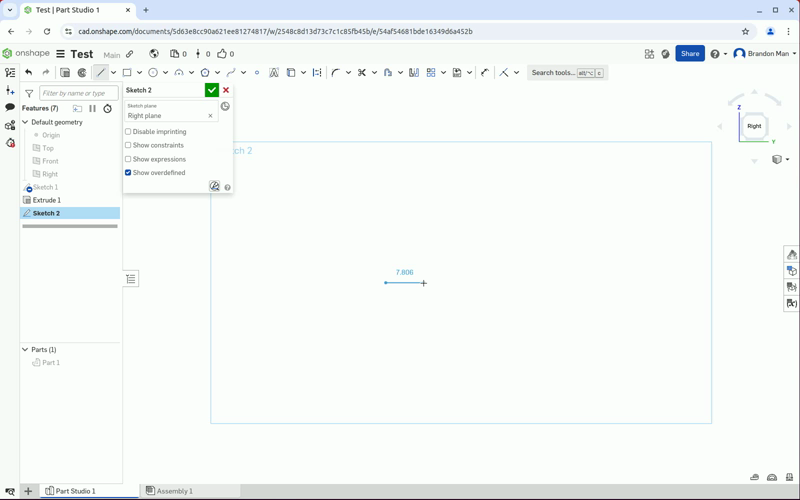
click(423, 282)
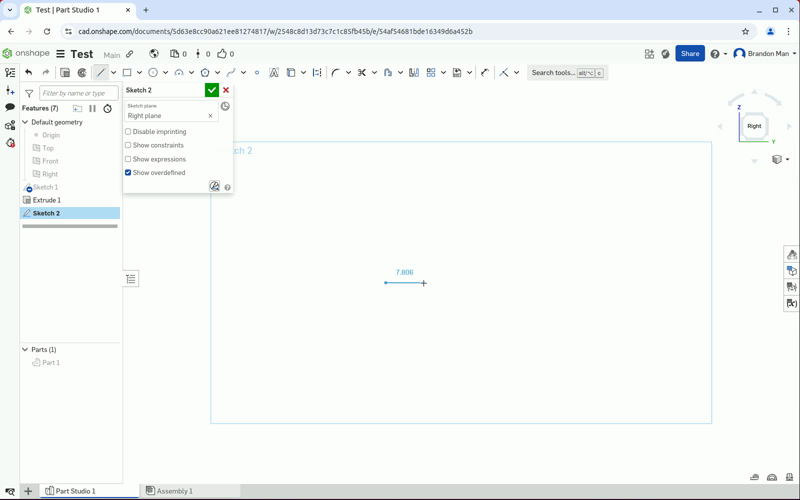
key_up(shift)
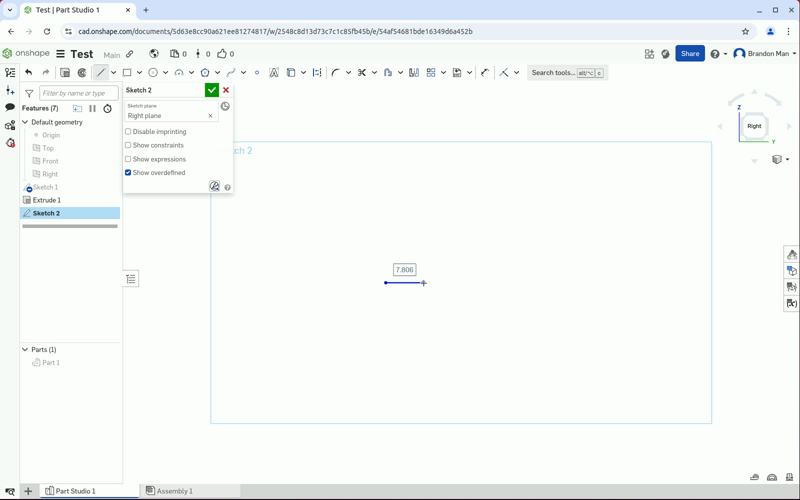
key_down(shift)
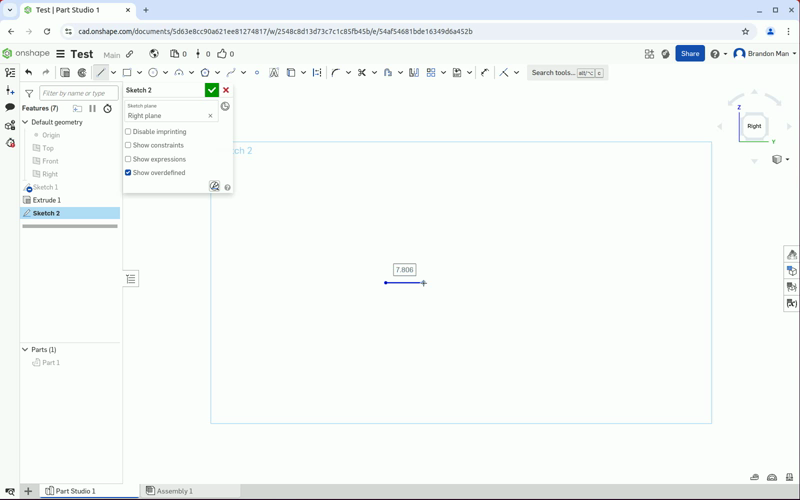
mouse_move(423, 207)
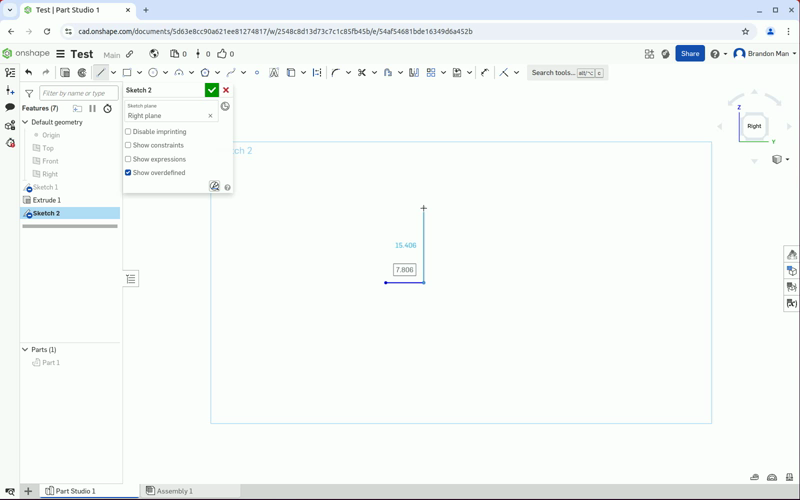
click(423, 207)
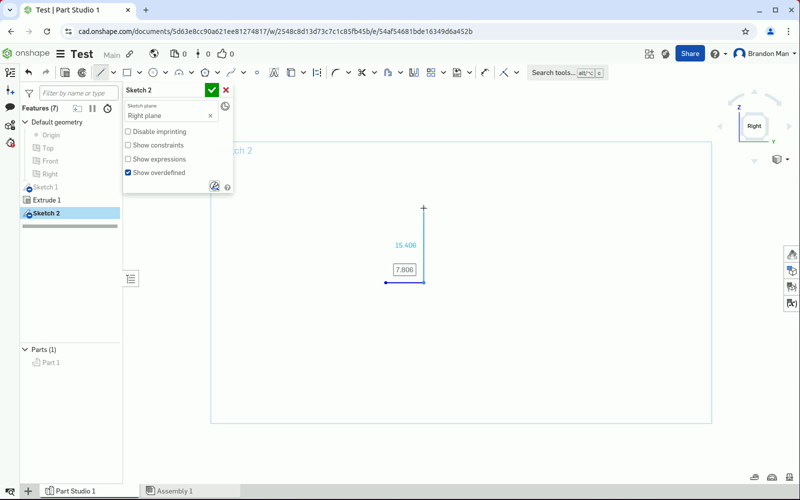
key_up(shift)
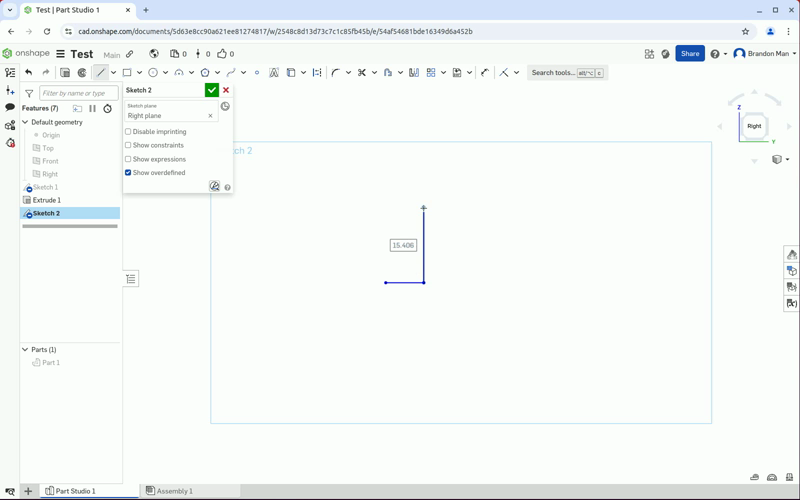
key_down(shift)
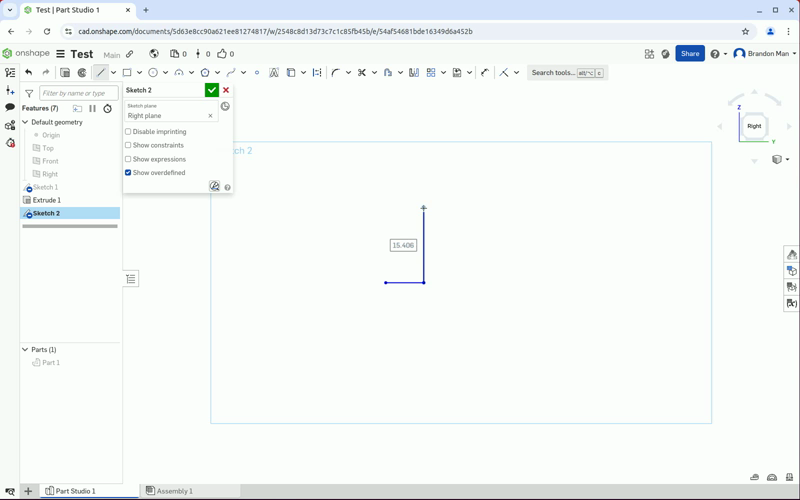
mouse_move(453, 207)
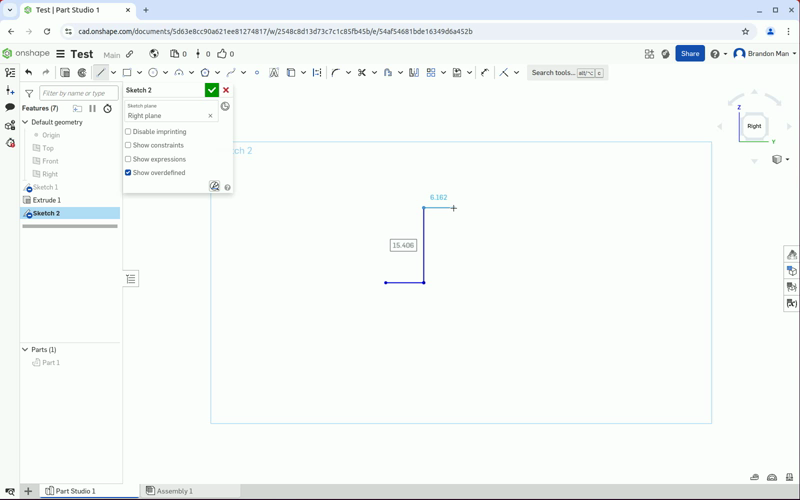
mouse_move(385, 207)
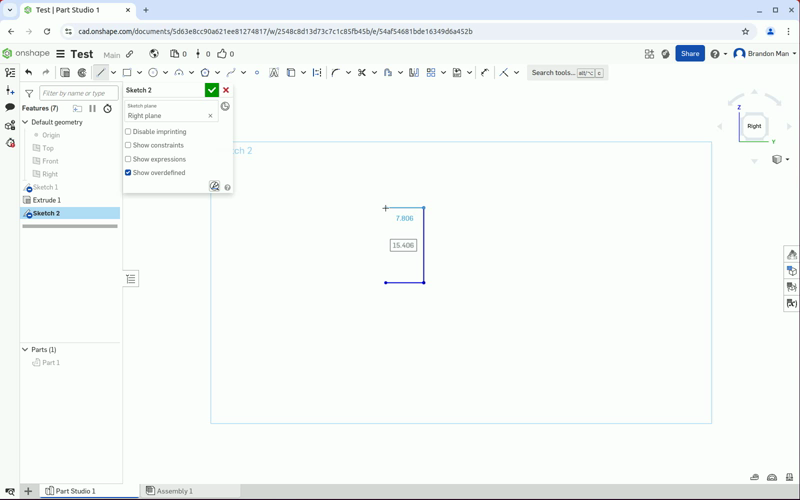
click(385, 207)
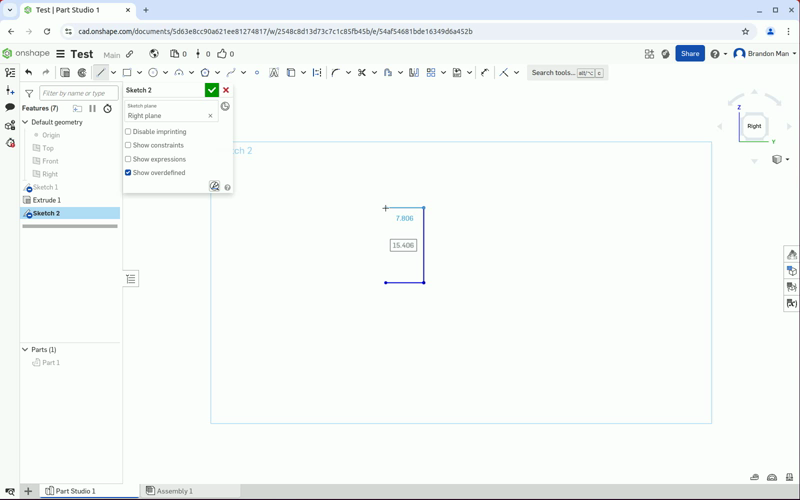
key_up(shift)
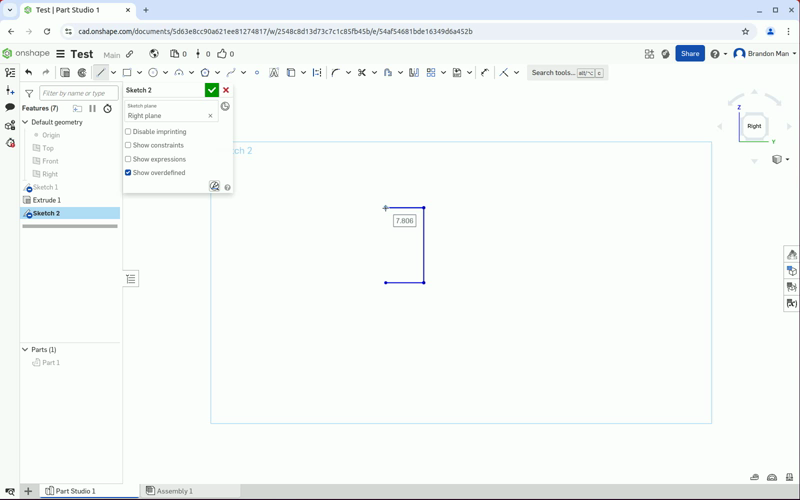
key_down(shift)
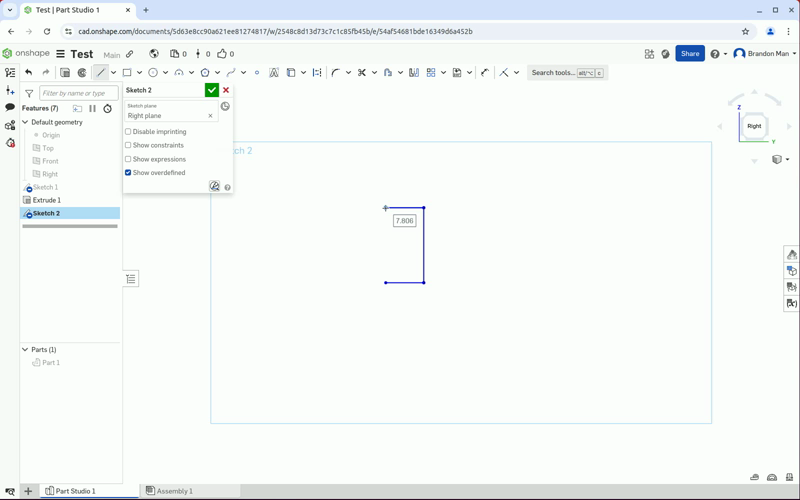
mouse_move(415, 207)
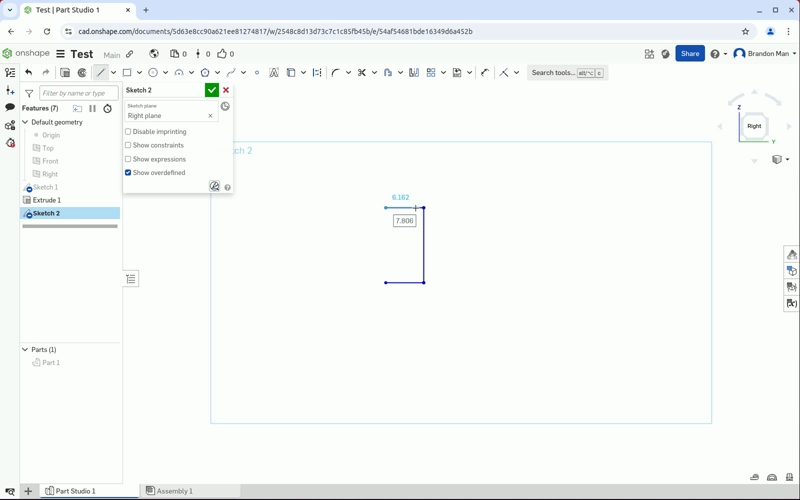
mouse_move(385, 226)
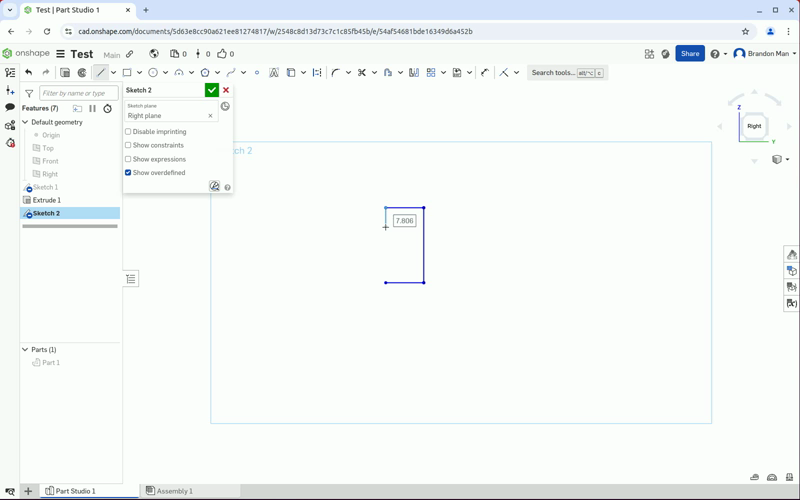
click(385, 226)
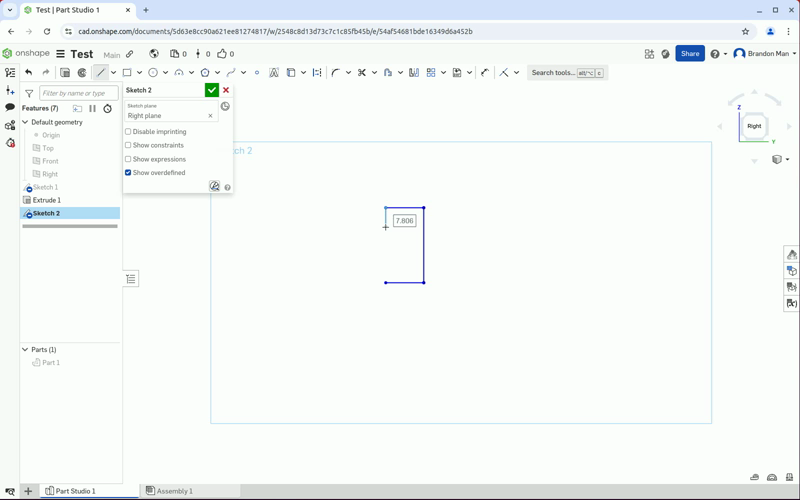
key_up(shift)
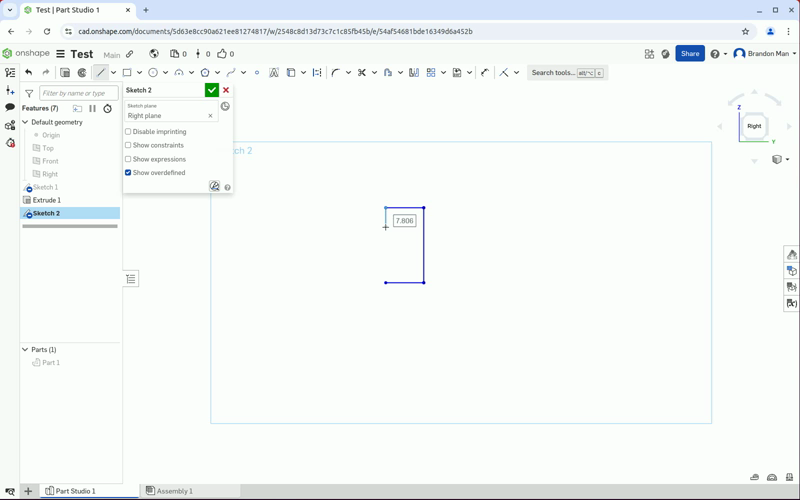
key_down(shift)
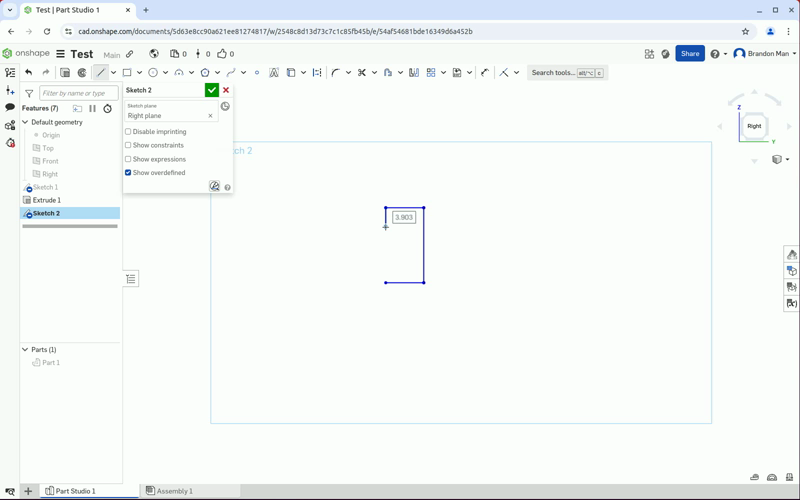
mouse_move(415, 226)
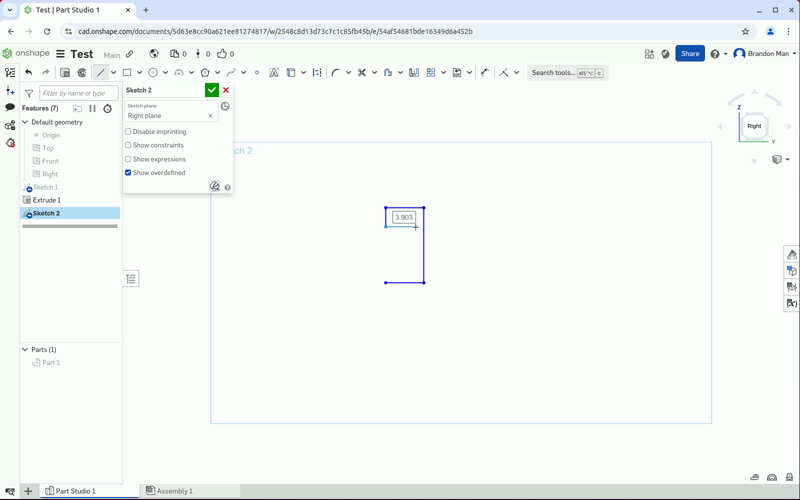
mouse_move(404, 226)
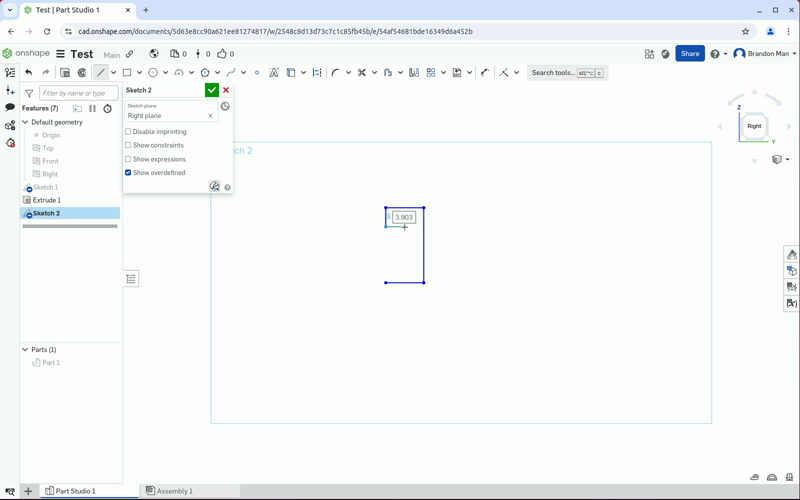
click(404, 226)
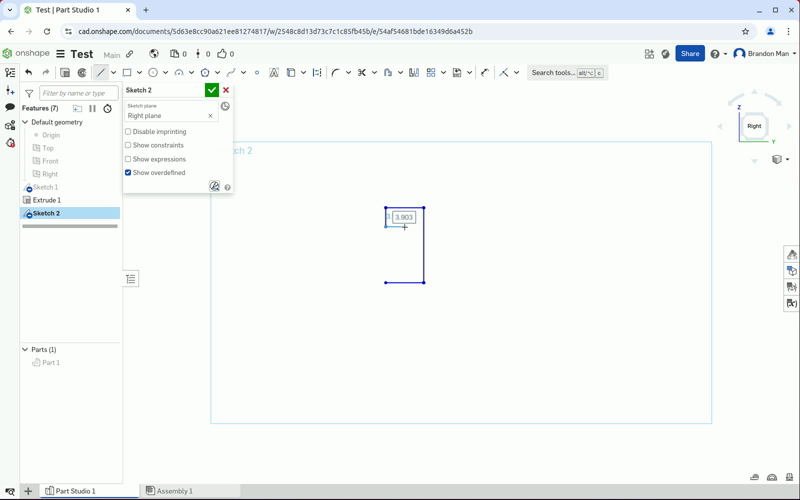
key_up(shift)
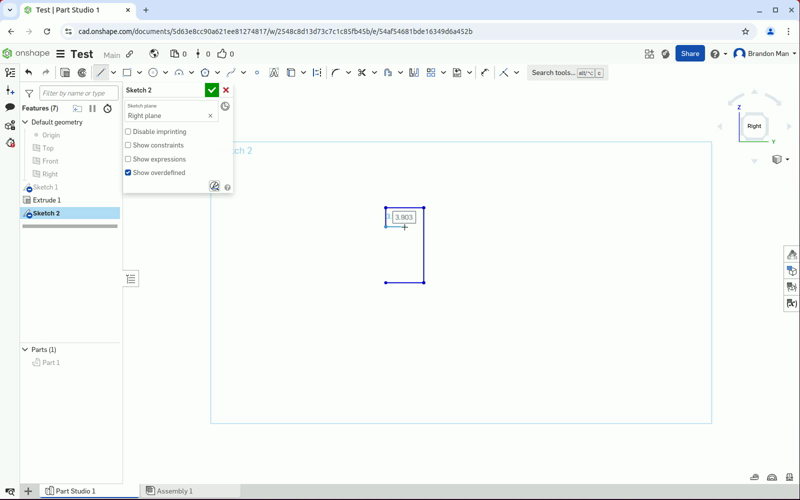
key_down(shift)
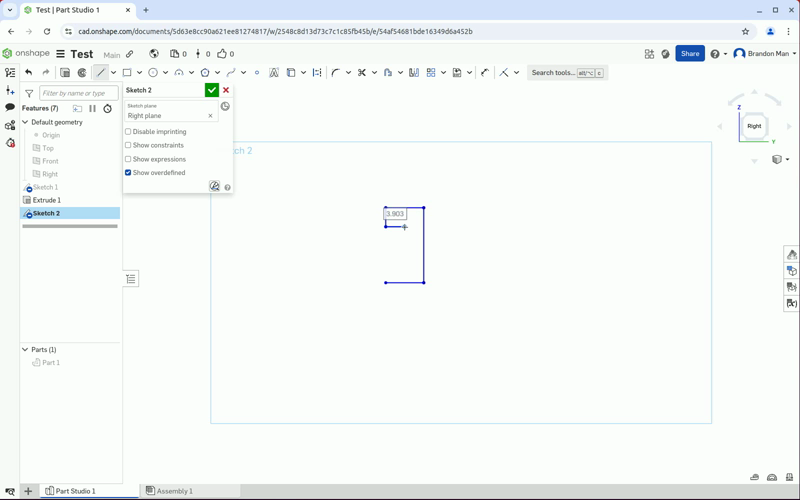
mouse_move(434, 226)
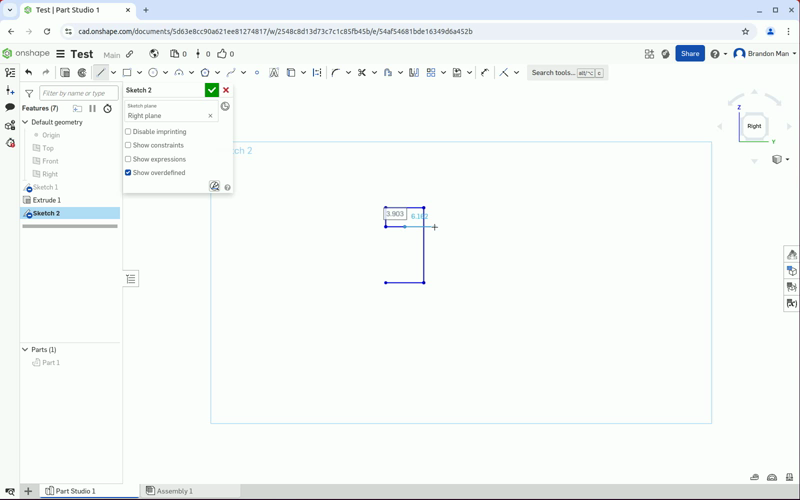
mouse_move(404, 264)
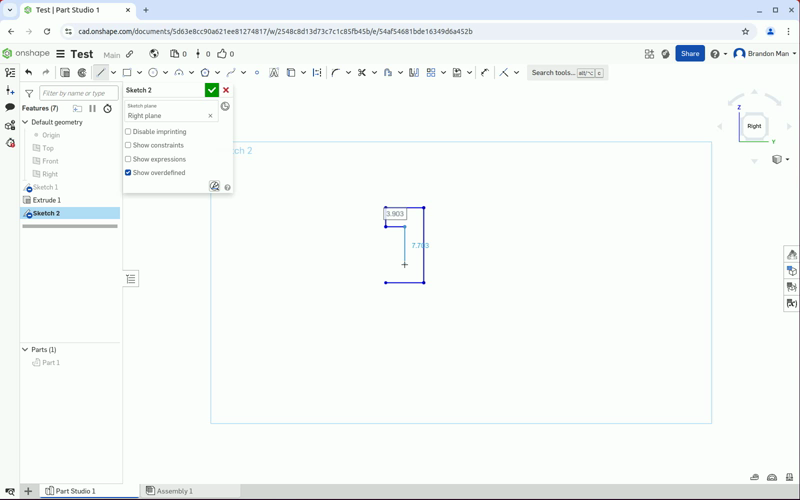
click(404, 264)
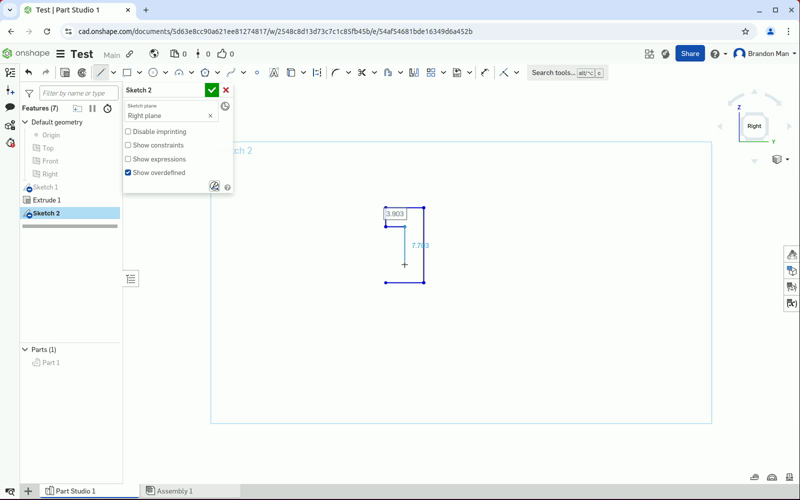
key_up(shift)
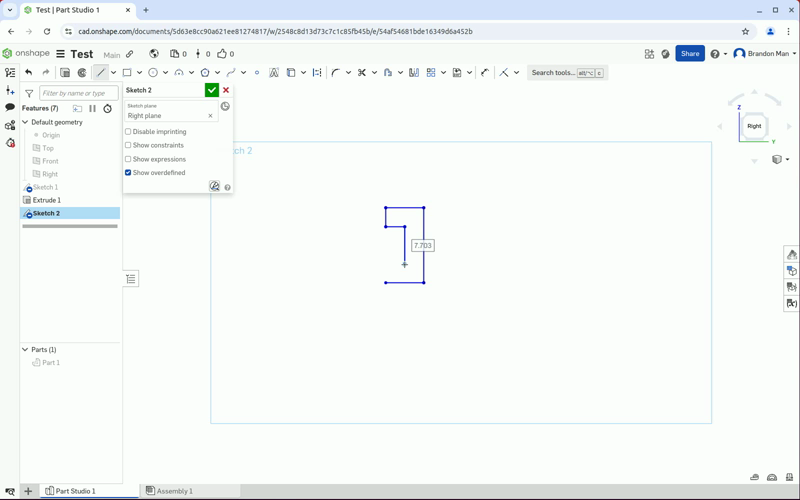
key_down(shift)
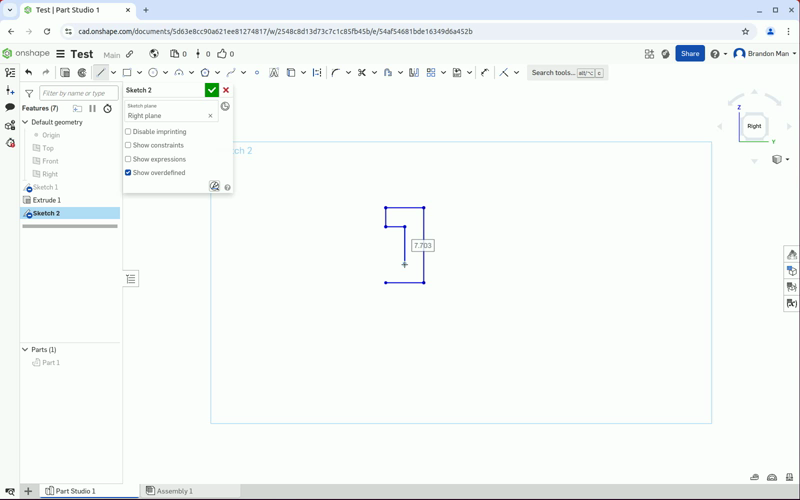
mouse_move(434, 264)
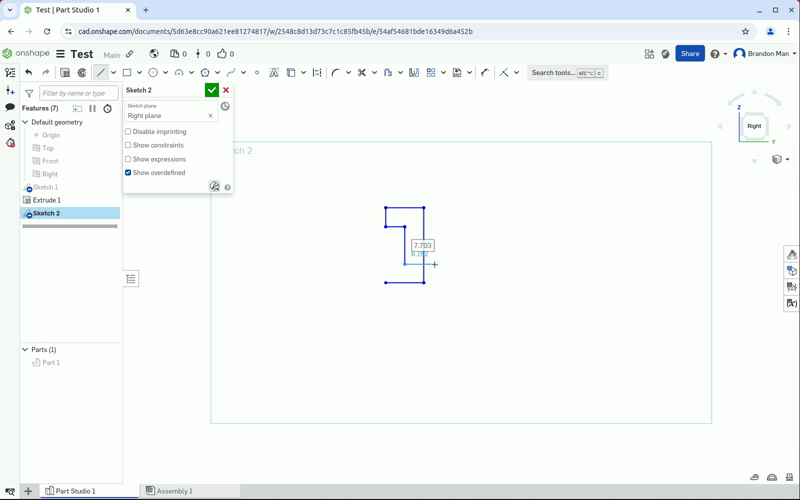
mouse_move(385, 264)
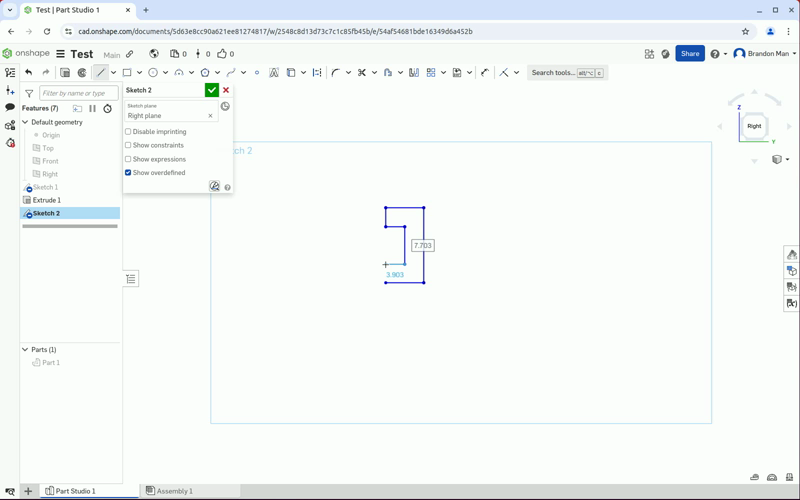
click(385, 264)
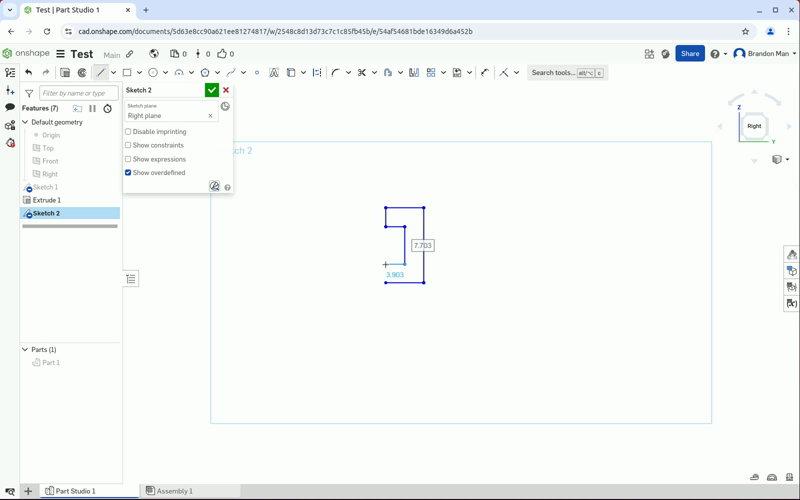
key_up(shift)
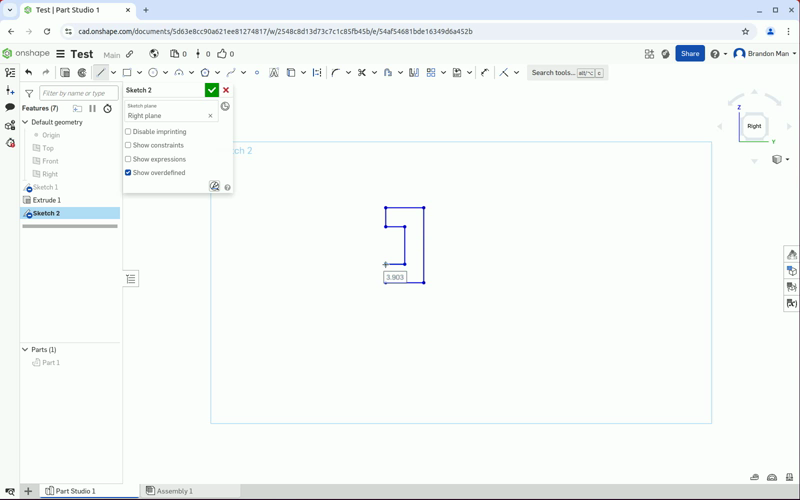
mouse_move(415, 264)
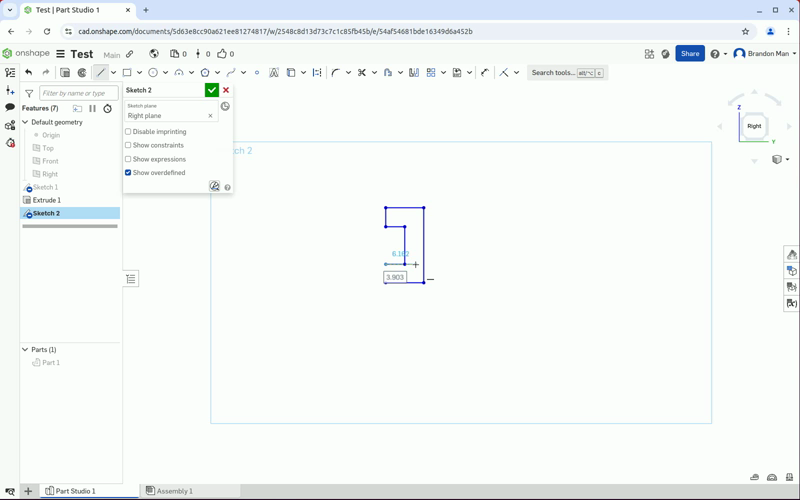
key_down(shift)
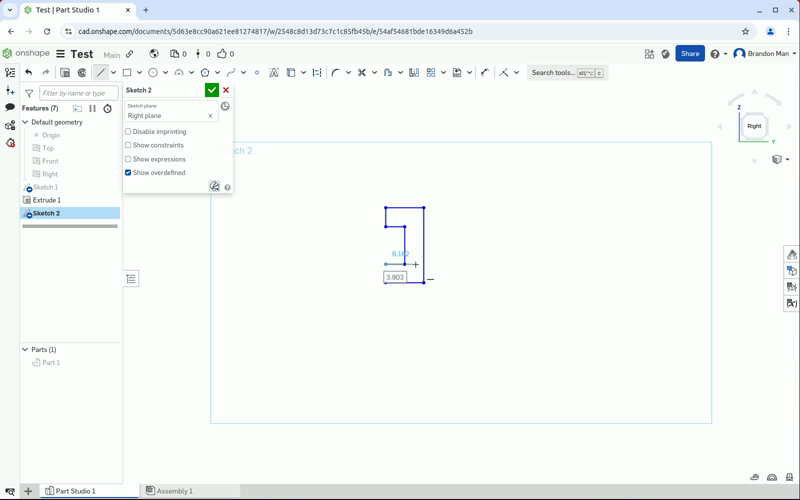
mouse_move(385, 282)
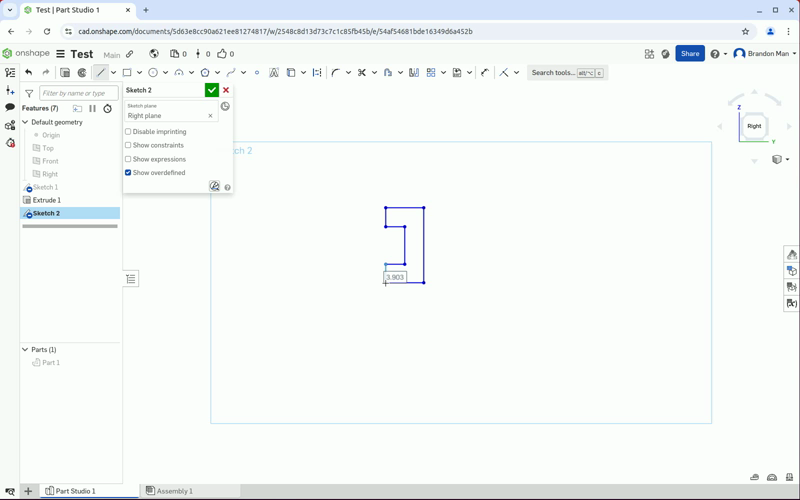
key_up(shift)
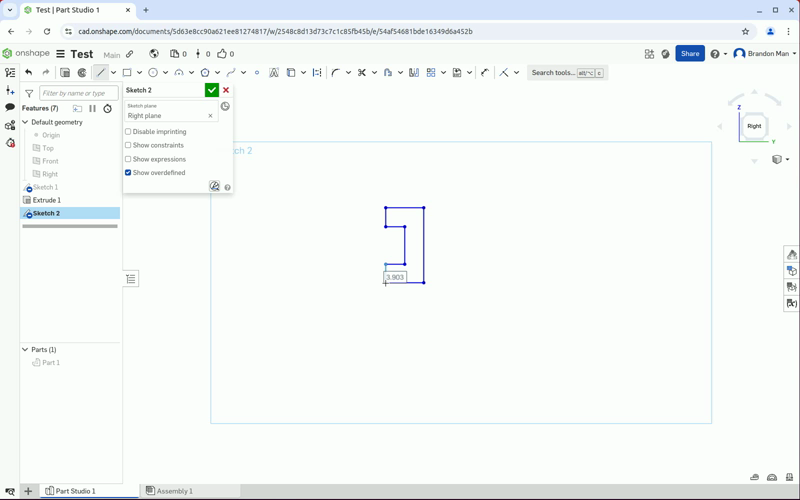
click(385, 282)
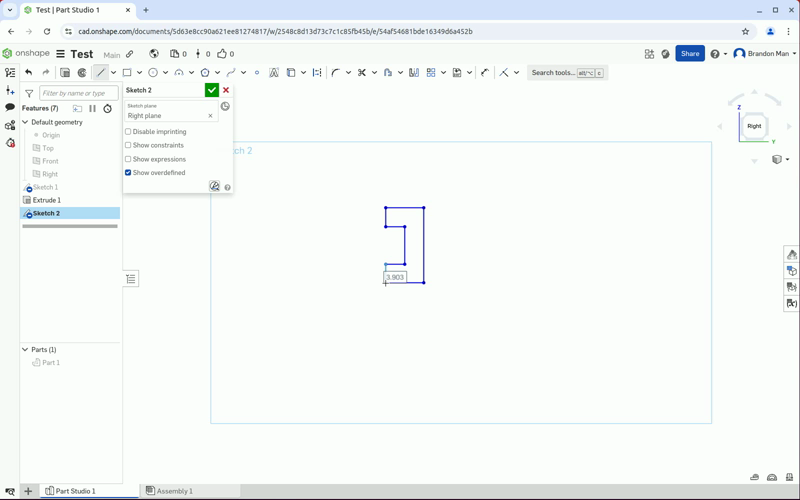
key(esc)
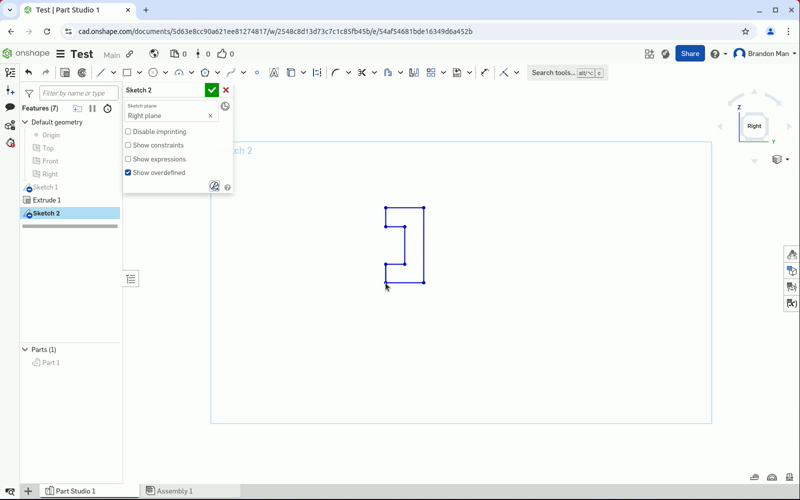
mouse_move(414, 251)
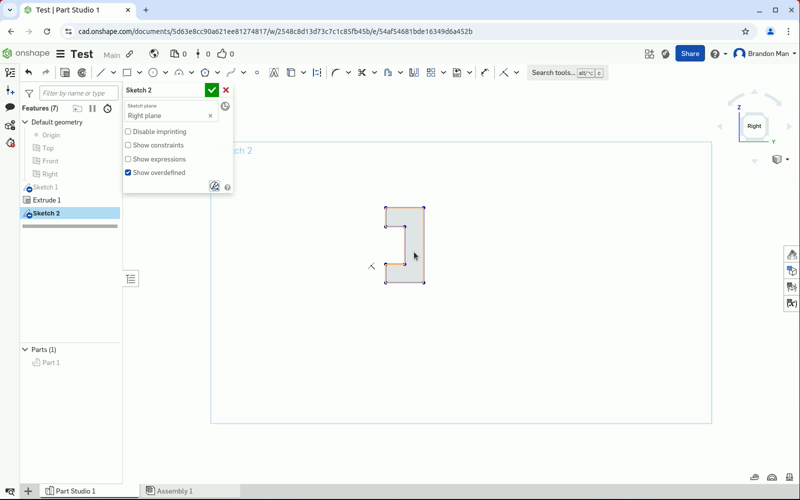
click(414, 251)
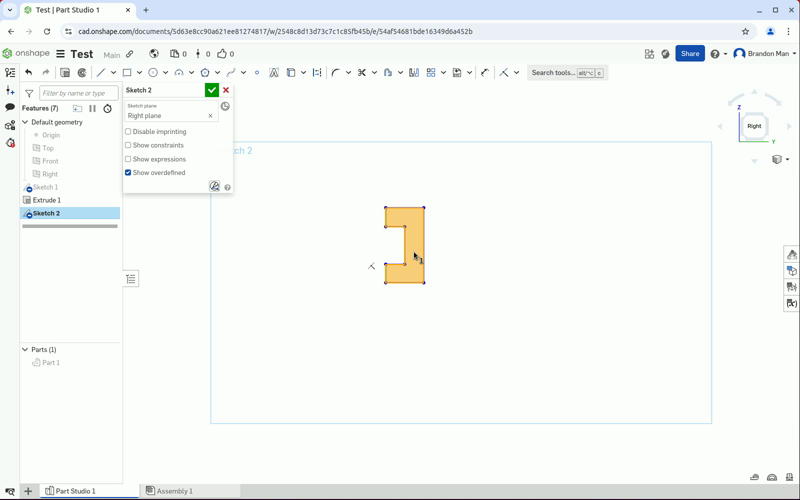
mouse_move(73, 352)
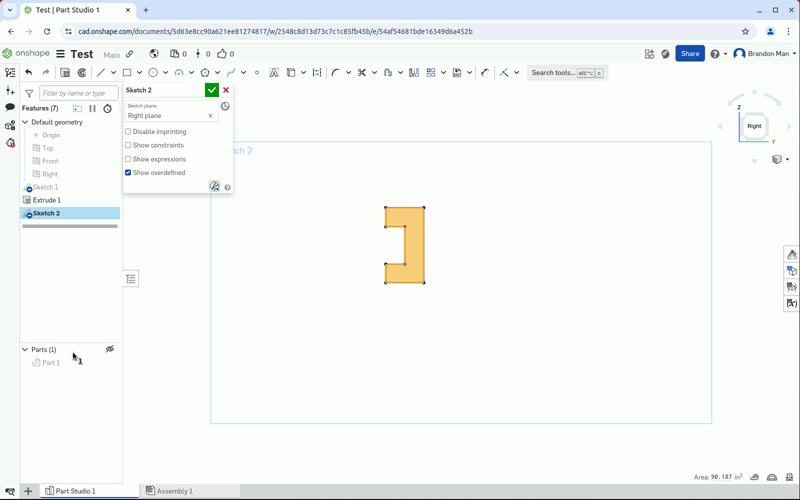
key(shift+y)
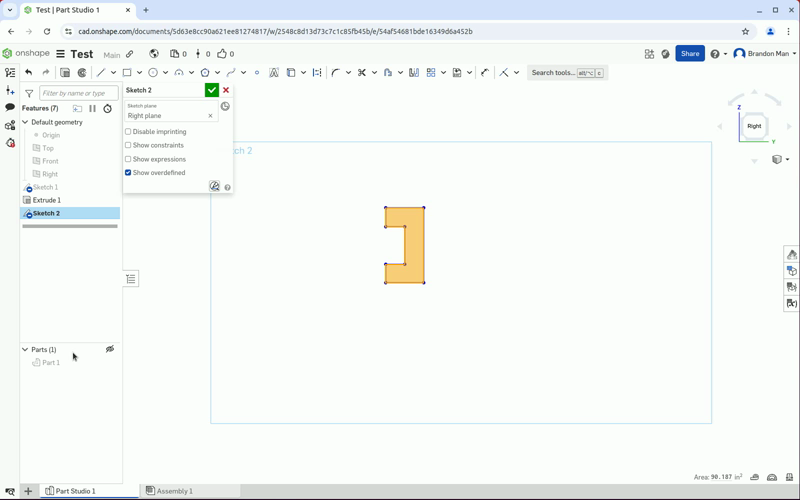
key(shift+e)
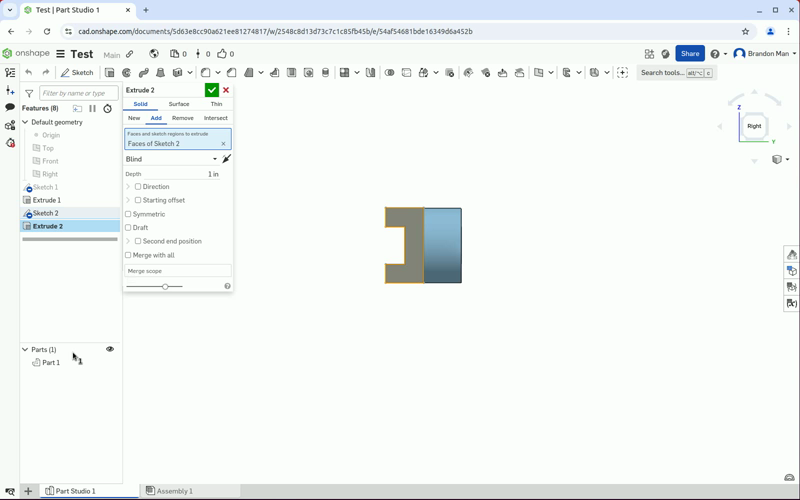
mouse_move(143, 106)
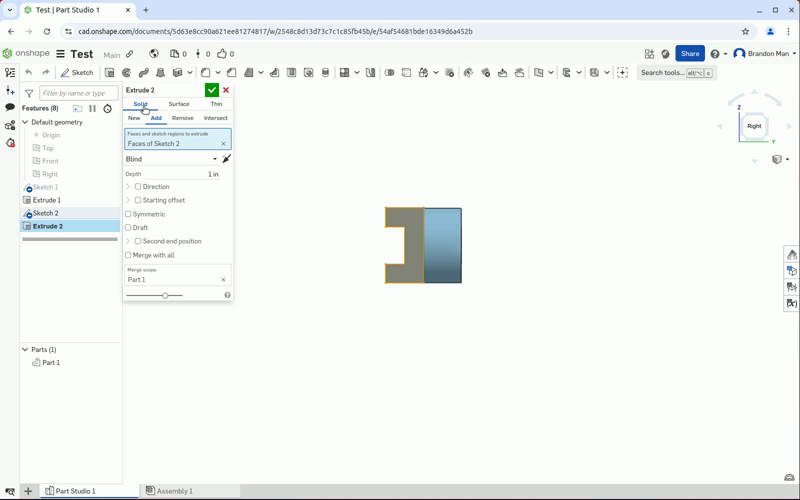
click(143, 106)
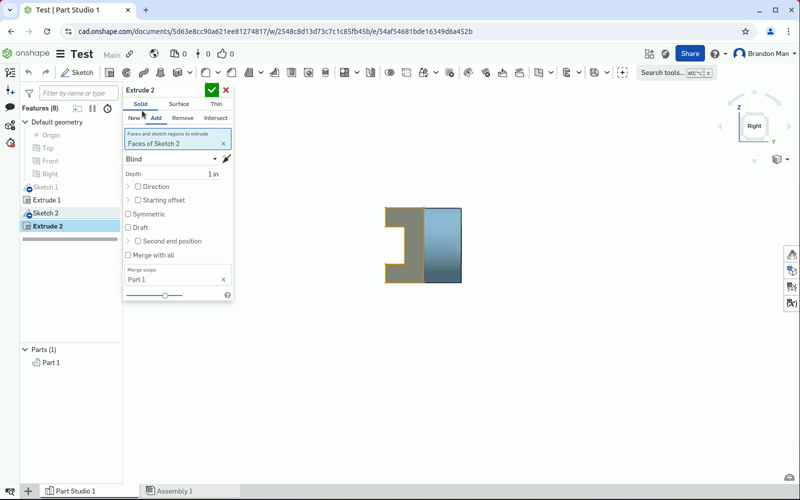
mouse_move(137, 120)
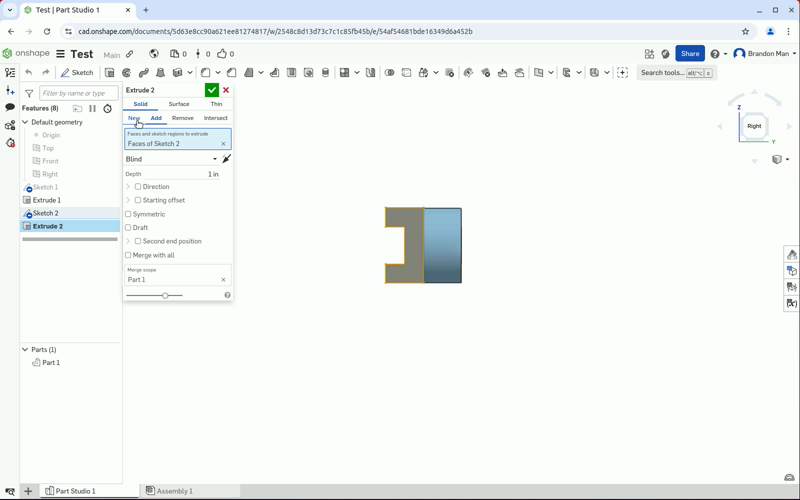
click(137, 120)
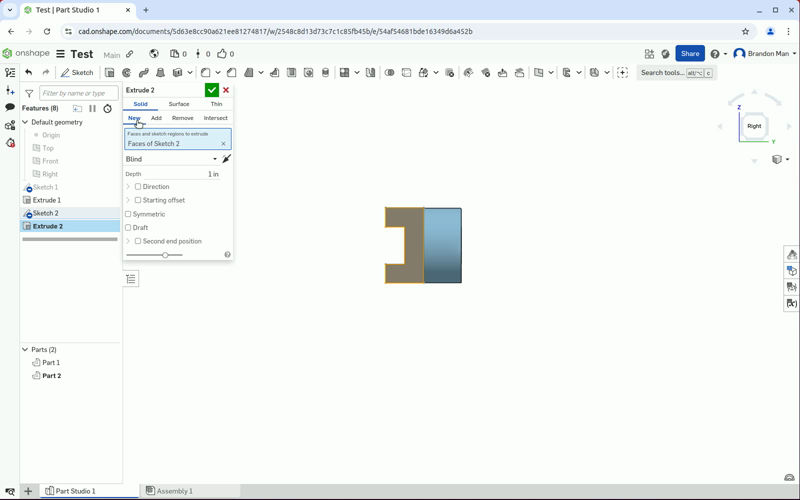
key(tab, 4)
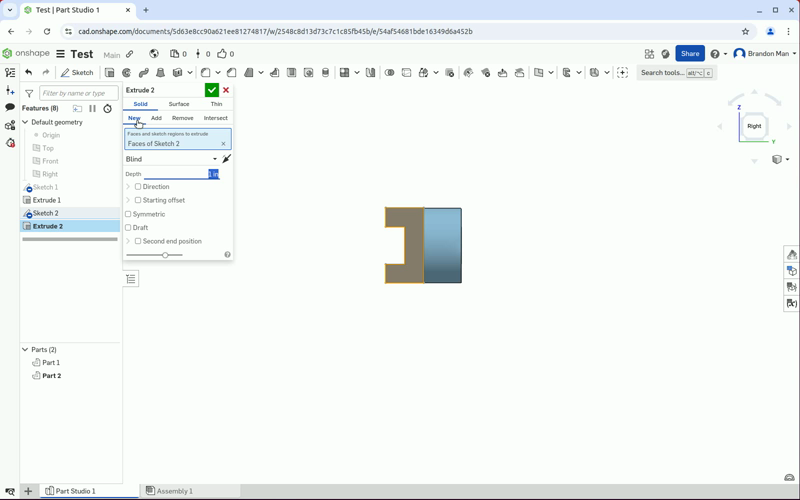
text(7.703)
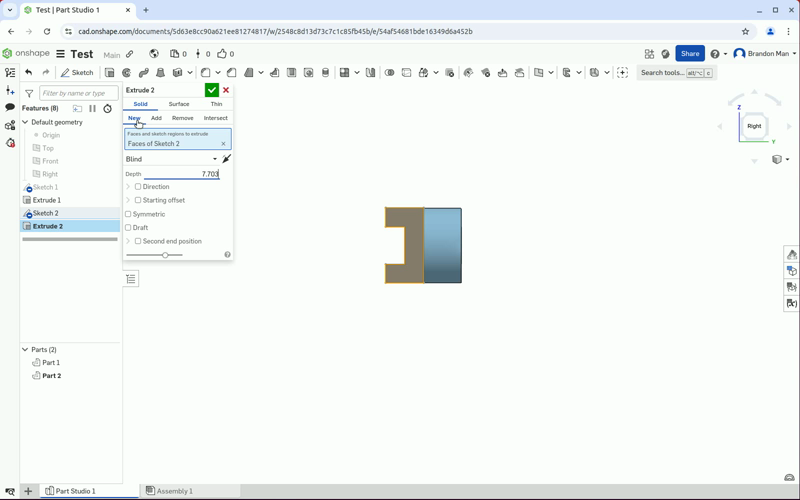
key(enter)
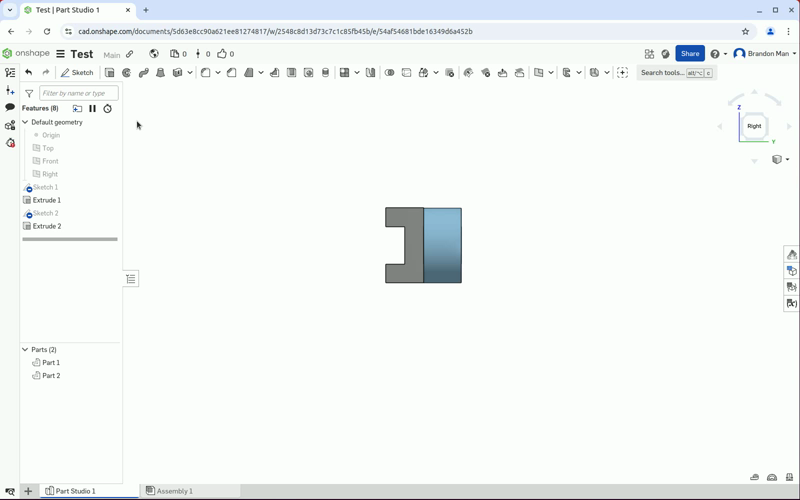
key(shift+h)
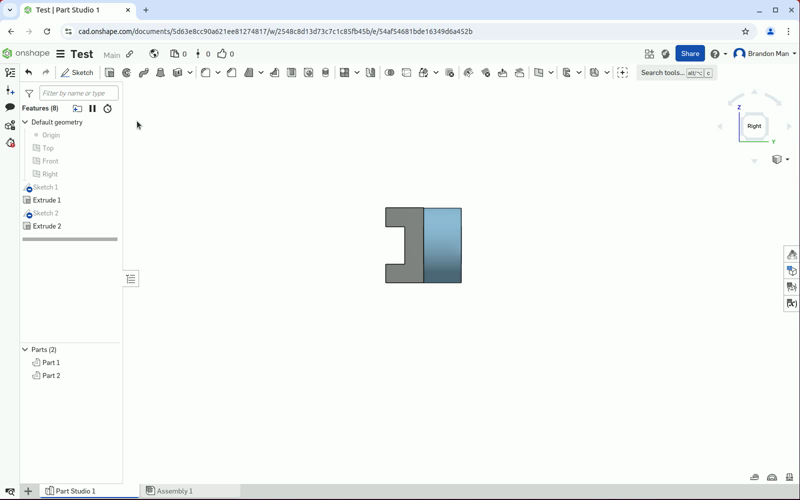
key(shift+h)
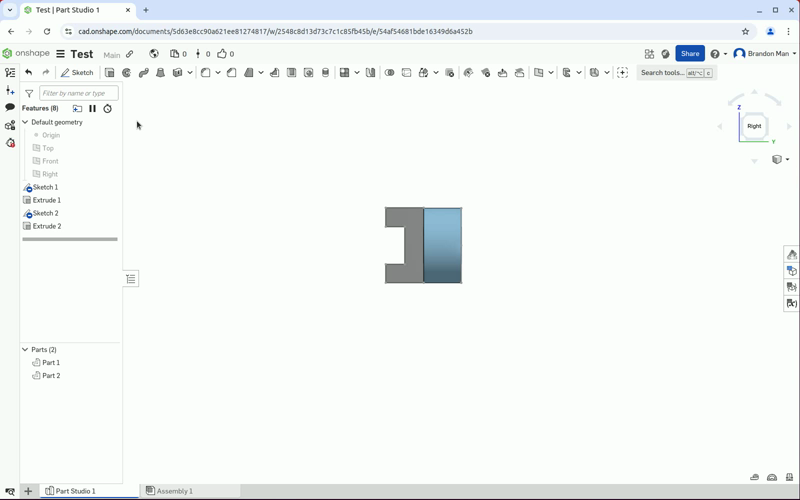
key(shift+7)
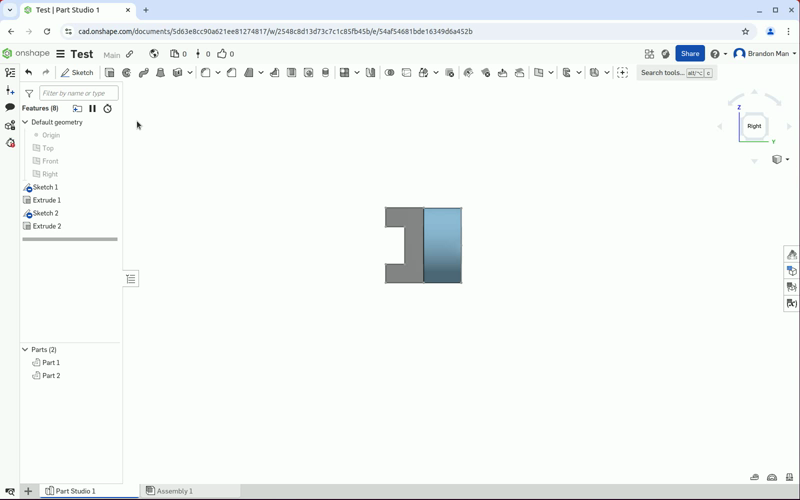
key(right, 2)
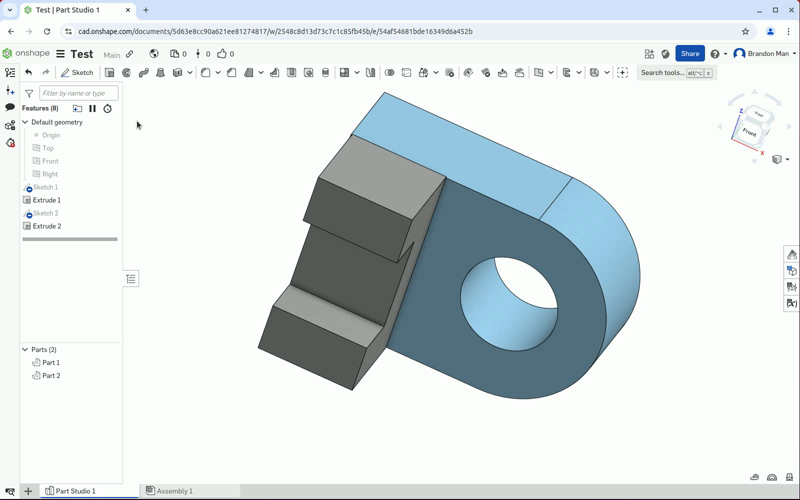
key(down, 2)
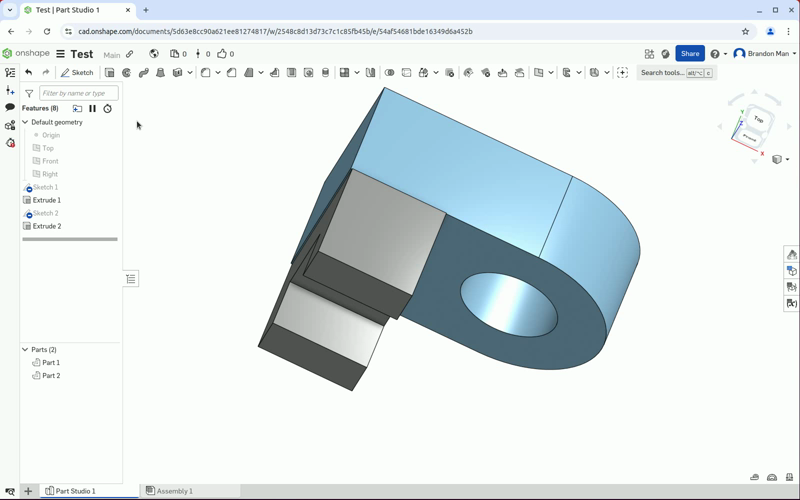
key(up, 2)
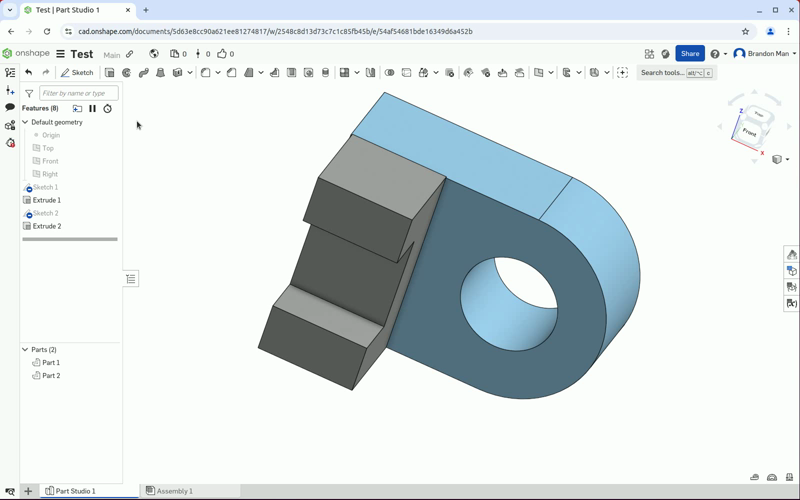
key(left, 2)
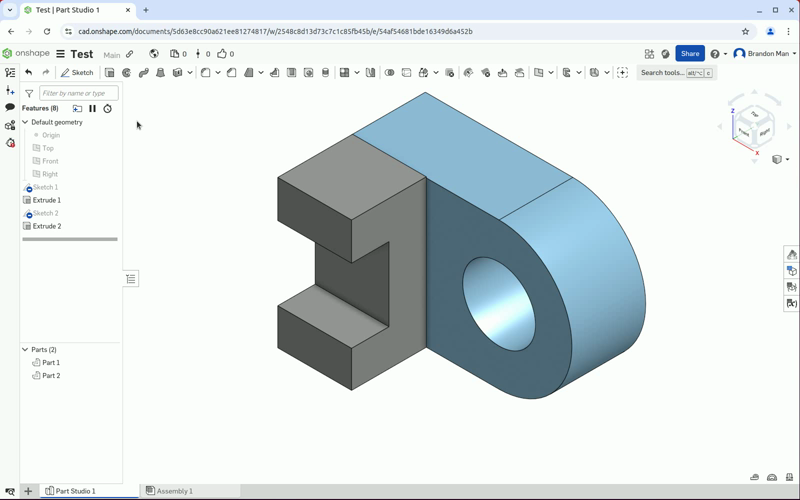
mouse_move(73, 189)
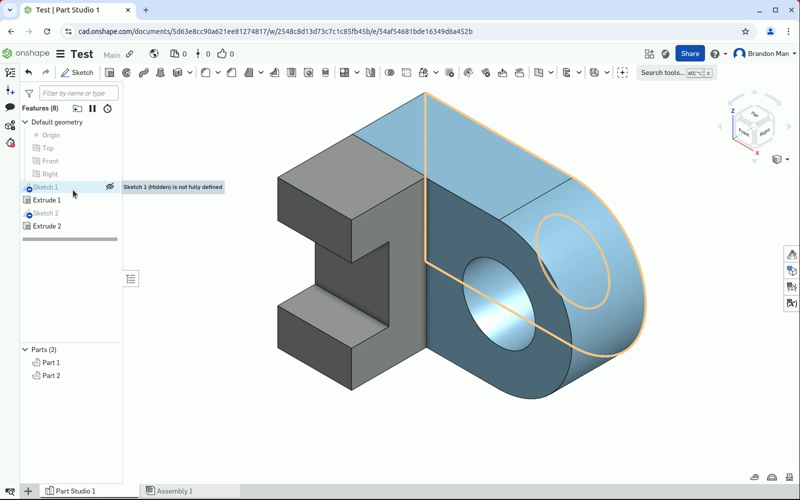
click(73, 189)